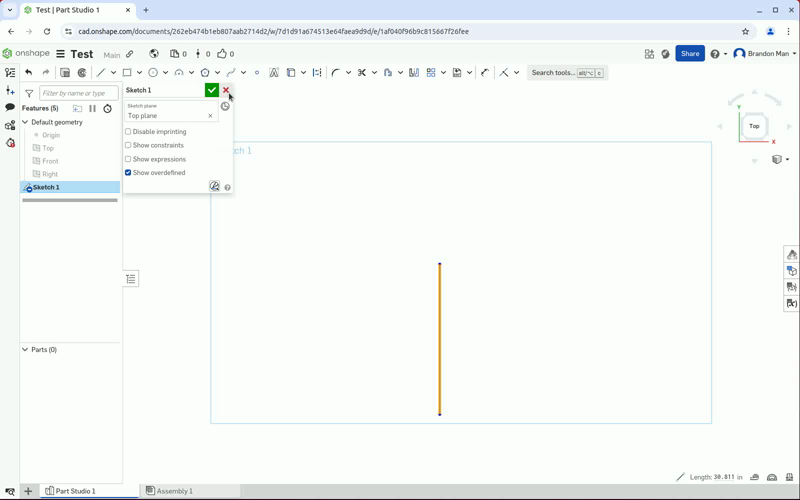
key(shift+h)
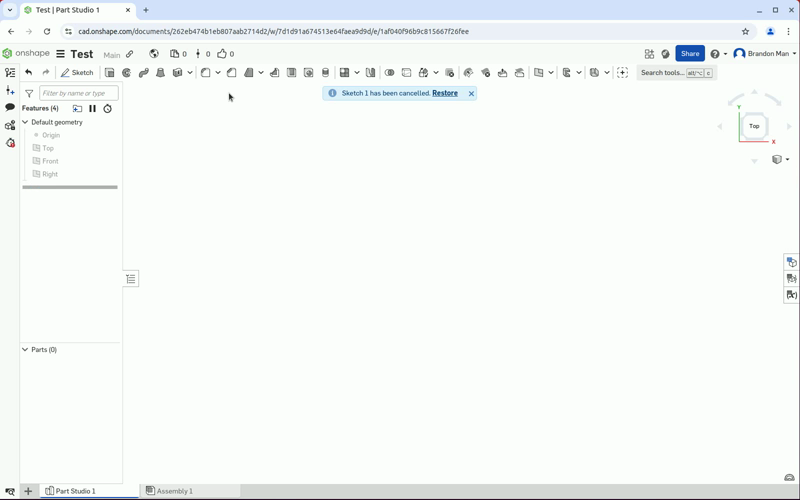
mouse_move(73, 352)
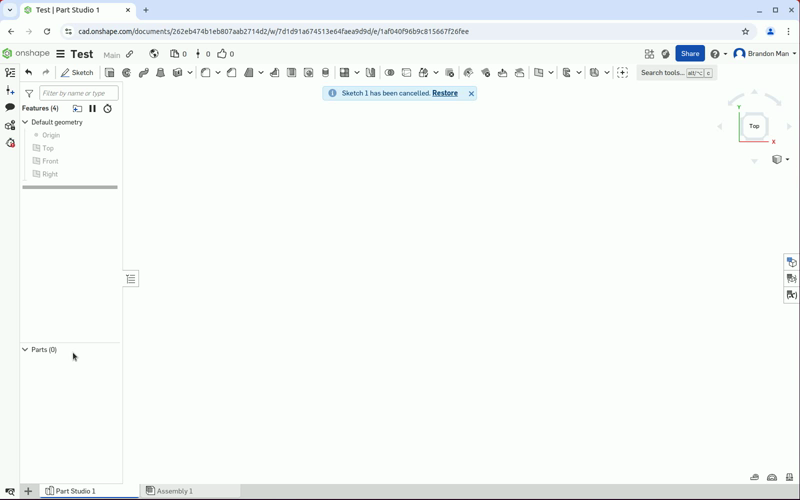
key(y)
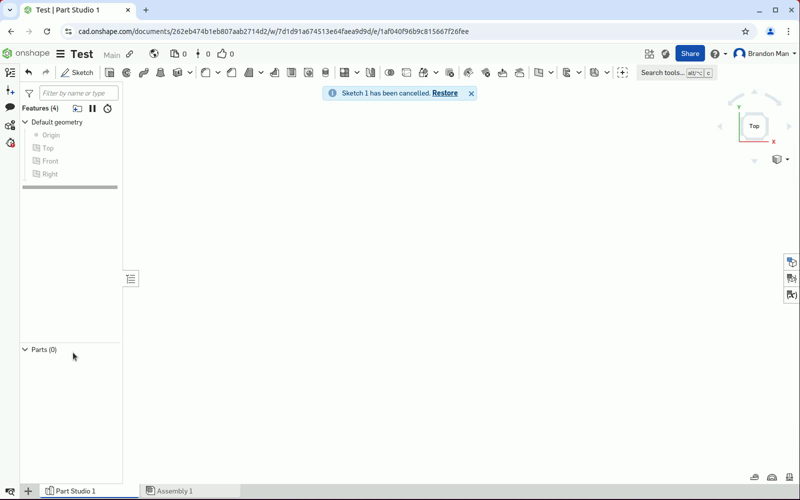
key(shift+p)
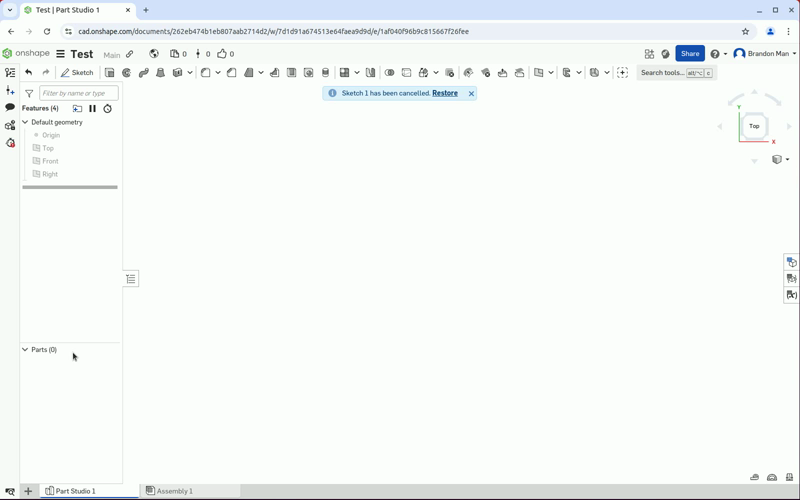
key(space)
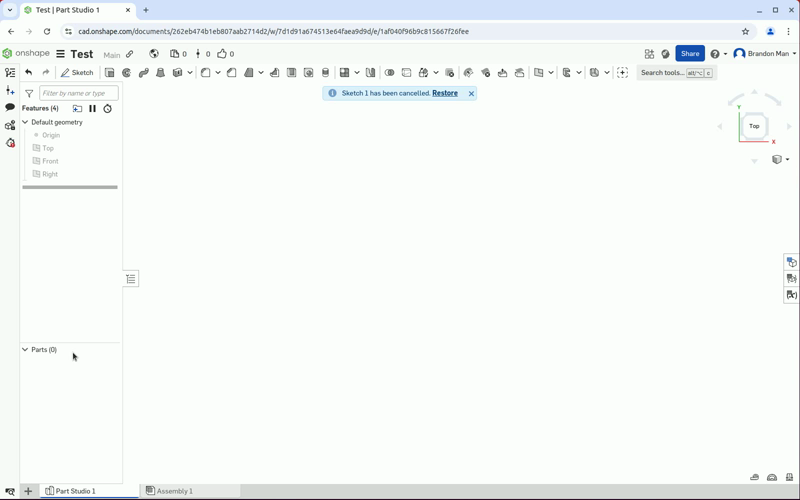
key_down(shift)
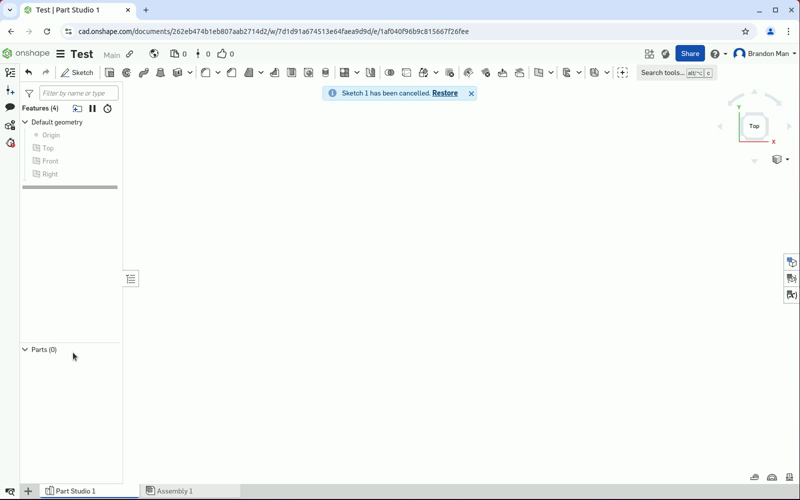
key(up)
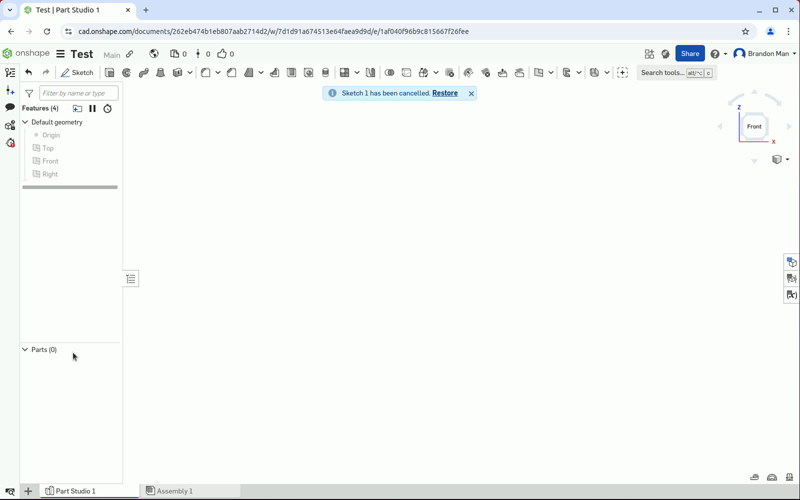
key_up(shift)
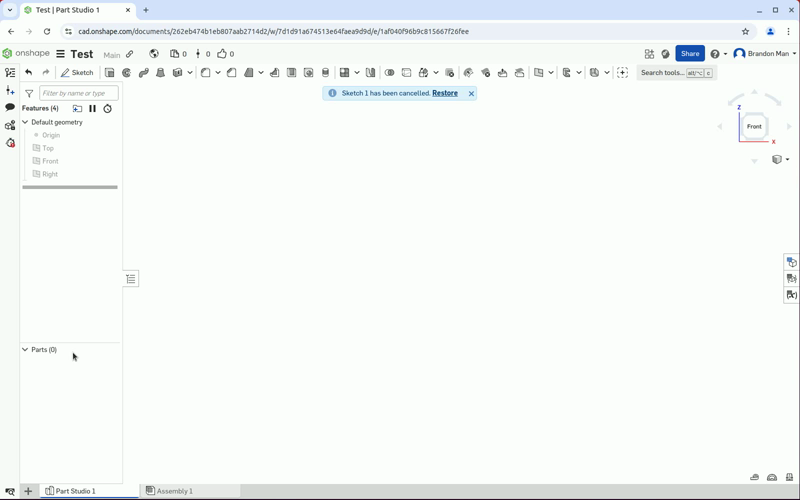
mouse_move(73, 352)
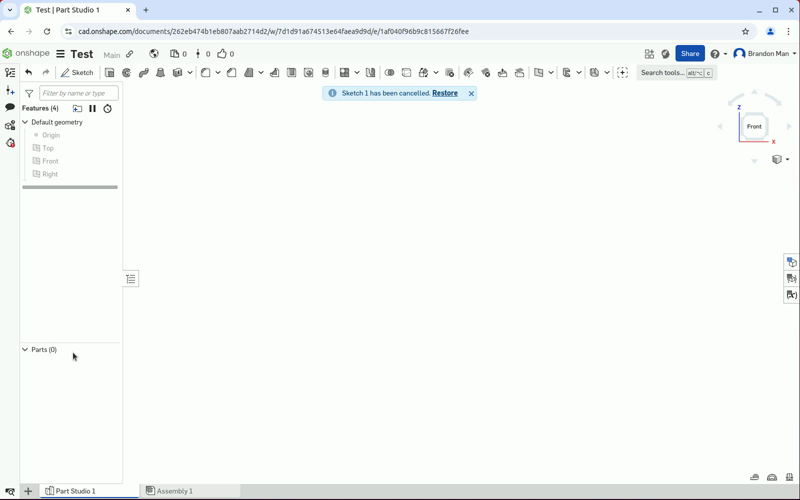
key(shift+y)
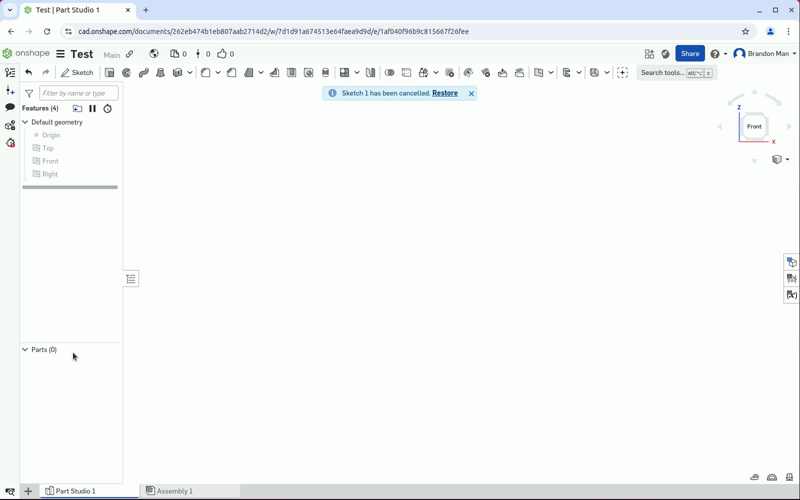
key(shift+s)
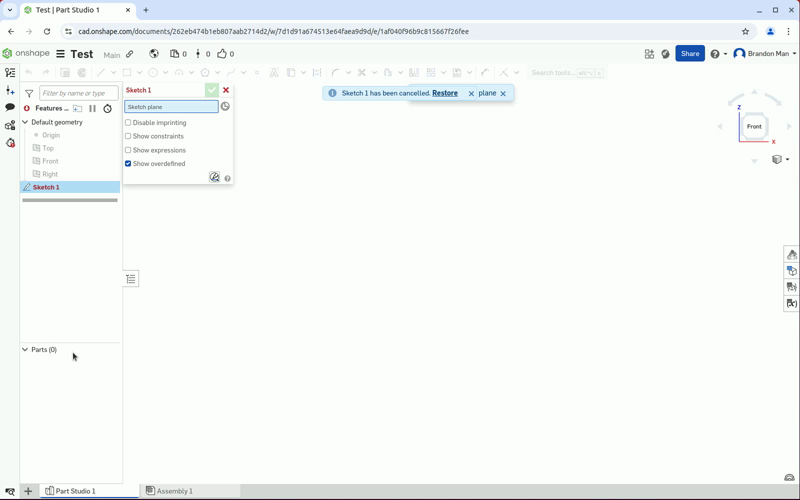
mouse_move(73, 163)
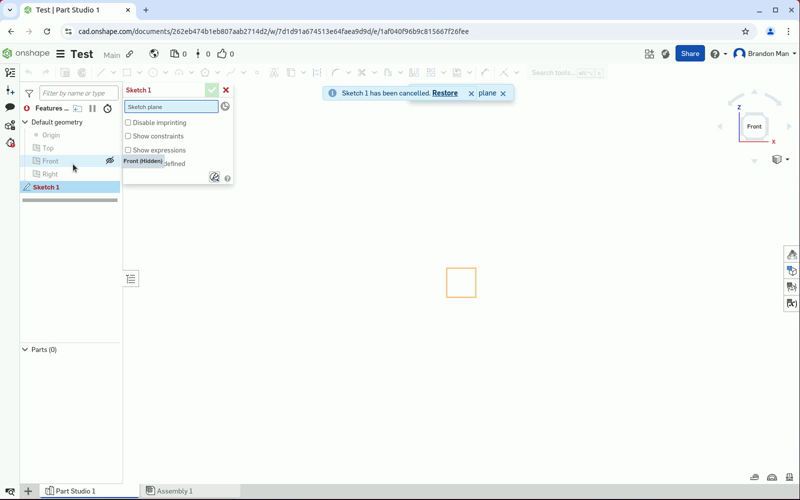
click(73, 163)
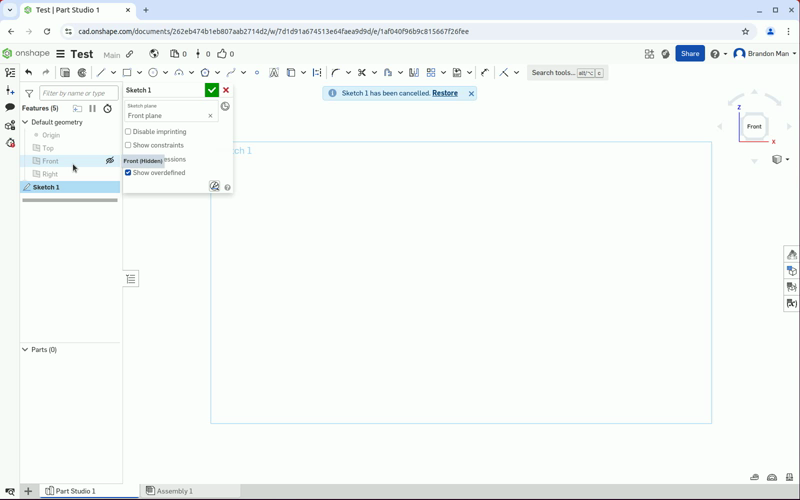
mouse_move(73, 352)
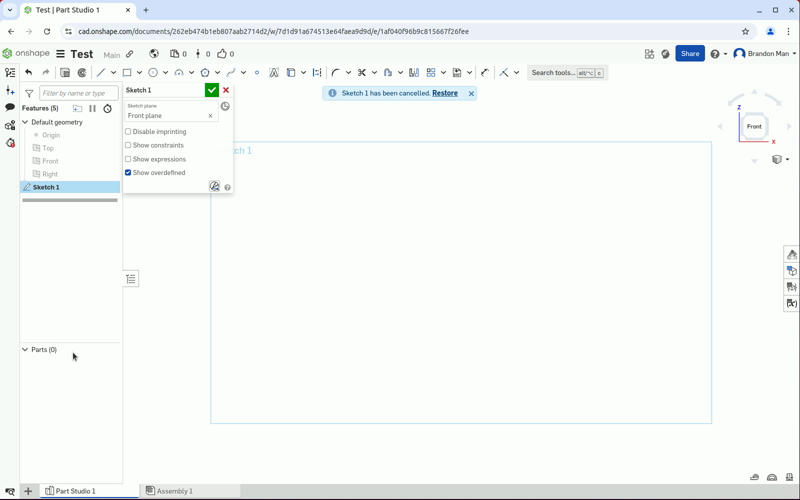
key(y)
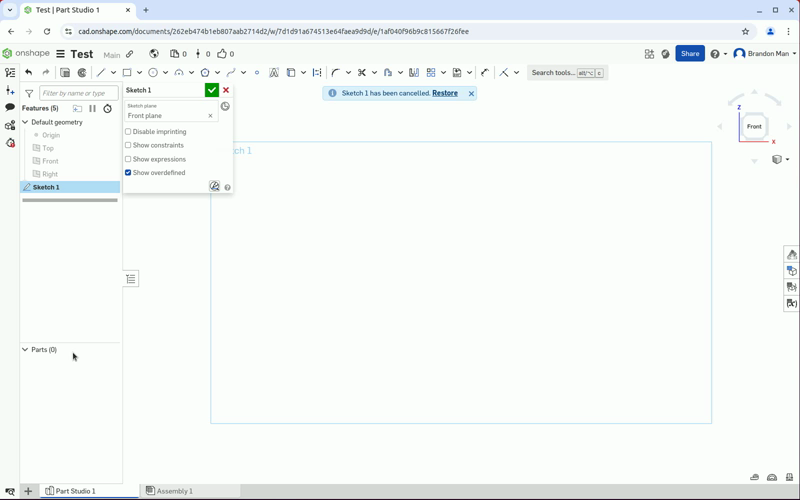
key(c)
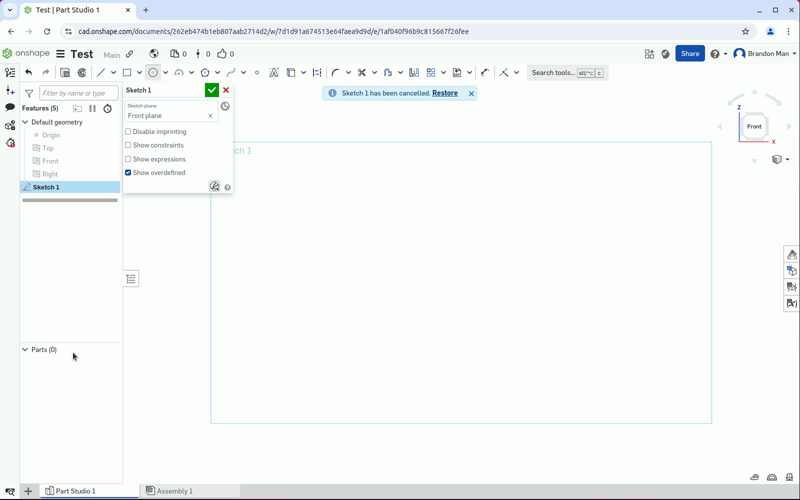
key_down(shift)
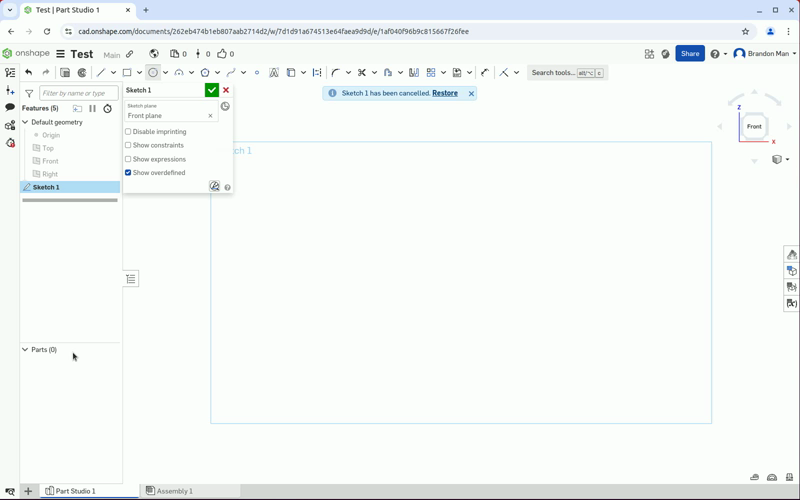
mouse_move(460, 282)
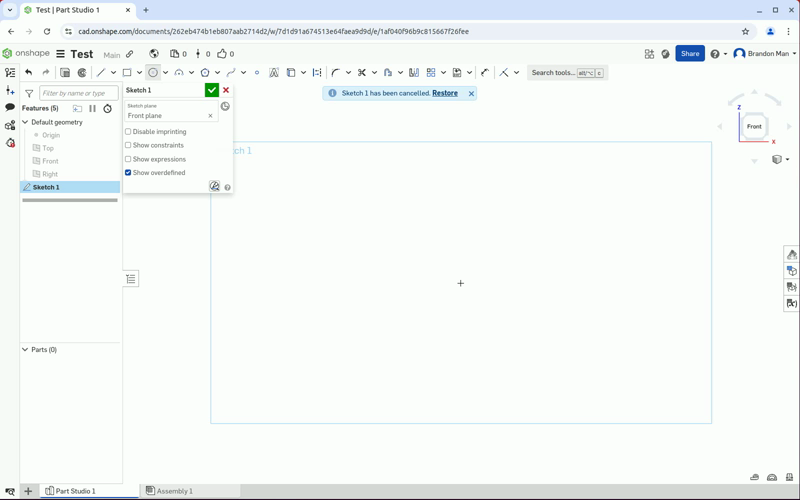
click(460, 282)
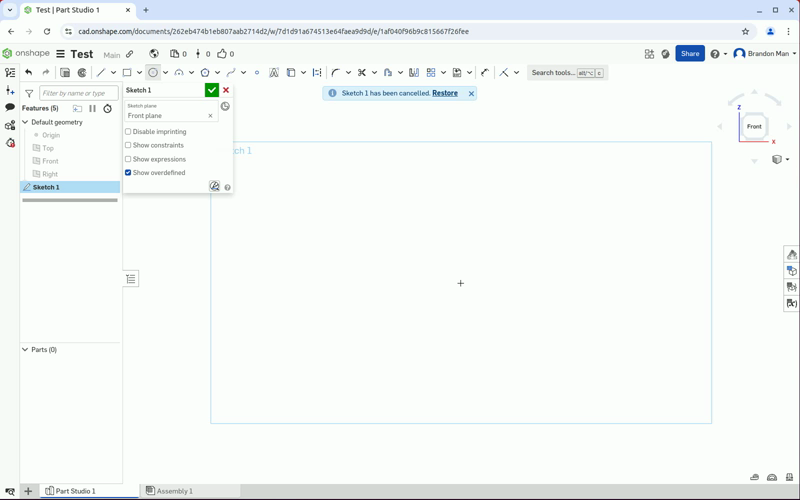
key_up(shift)
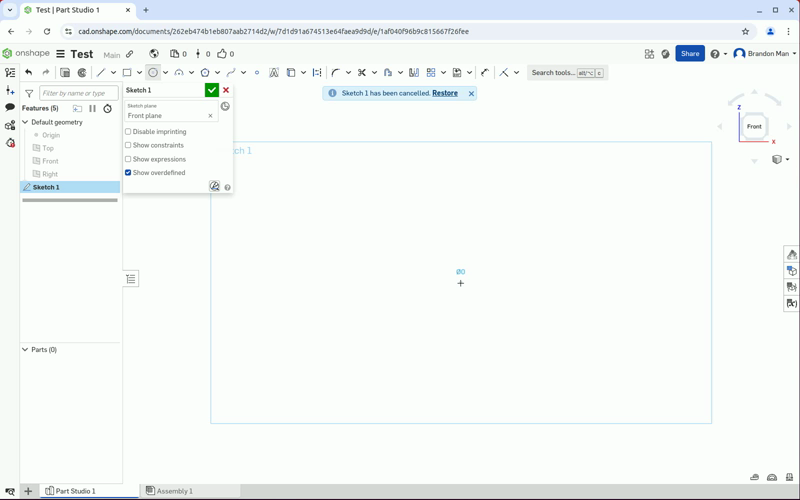
mouse_move(505, 282)
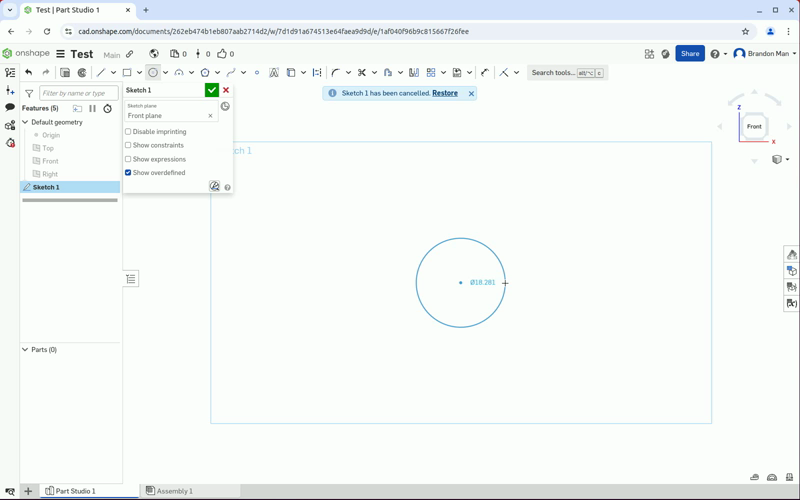
click(505, 282)
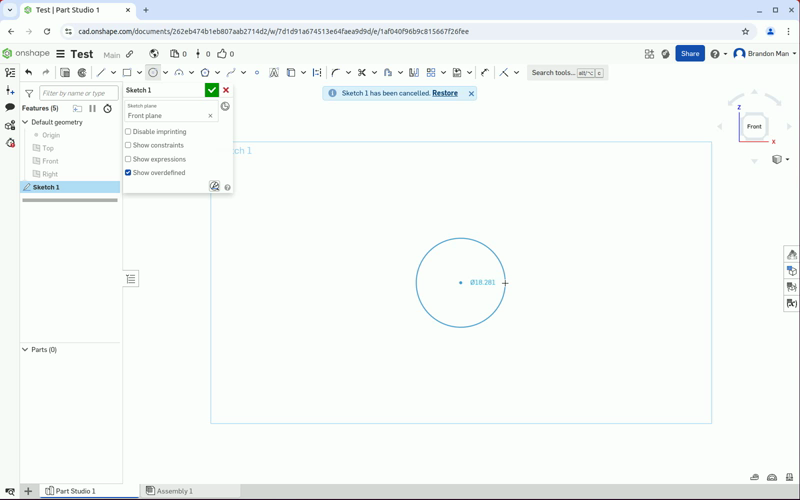
key(esc)
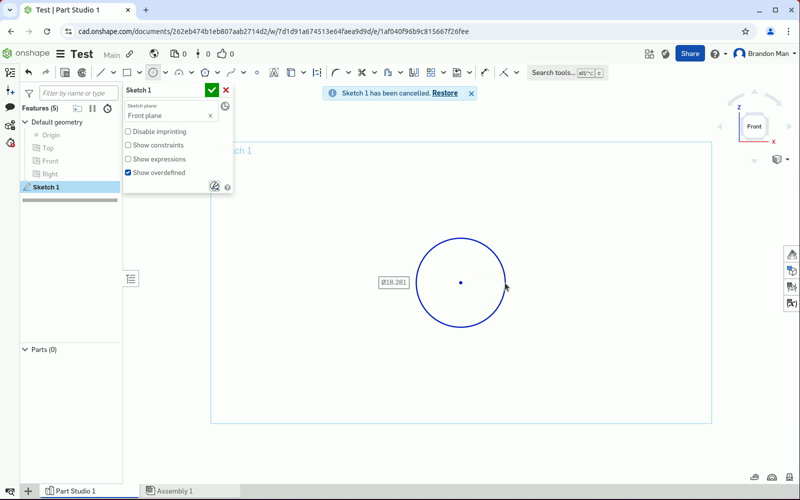
key(c)
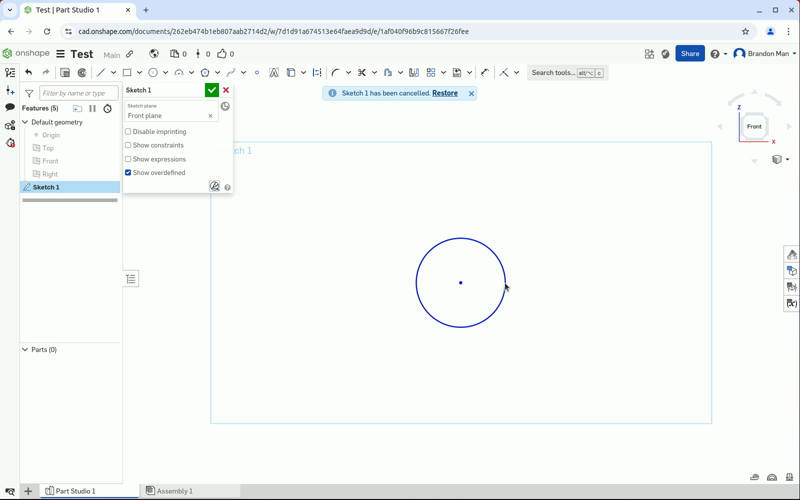
key_down(shift)
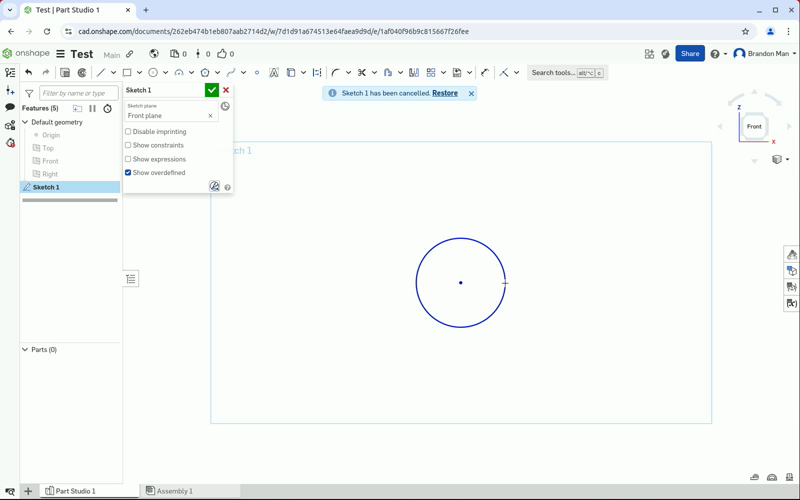
mouse_move(460, 282)
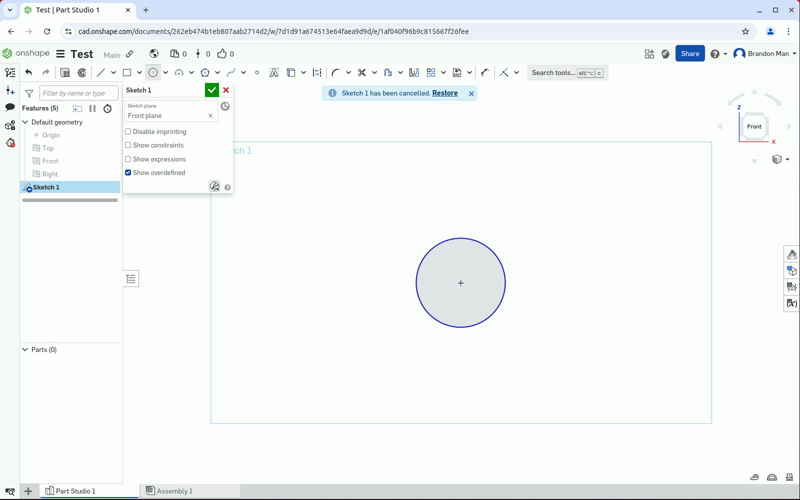
click(460, 282)
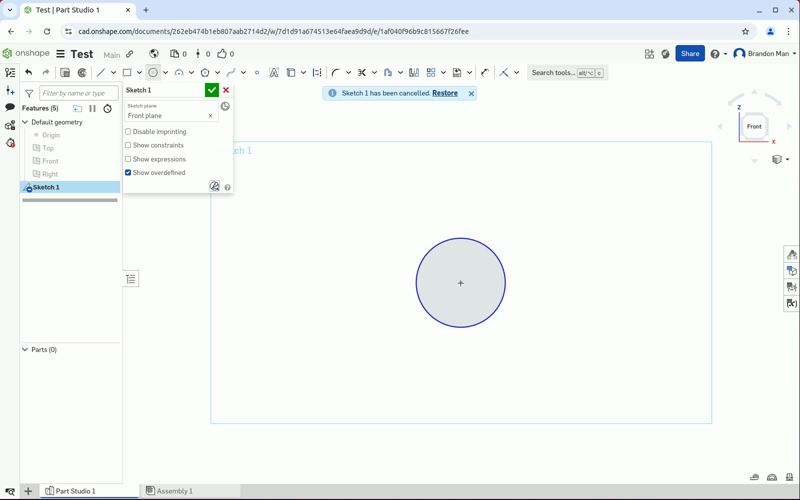
key_up(shift)
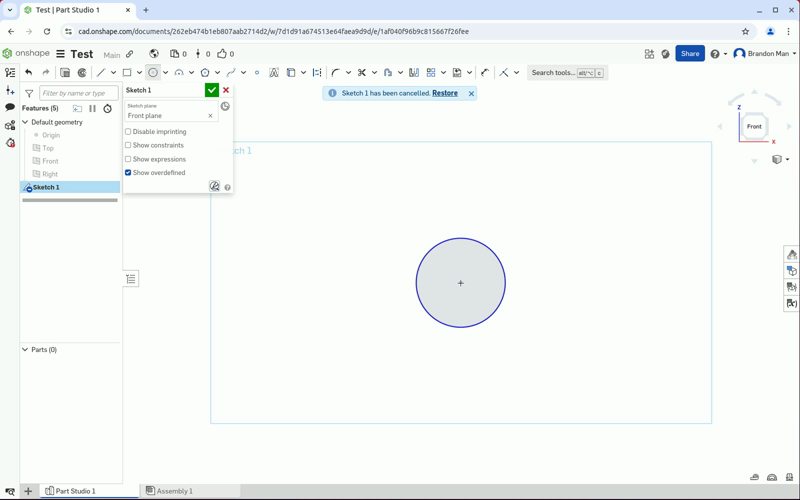
mouse_move(478, 282)
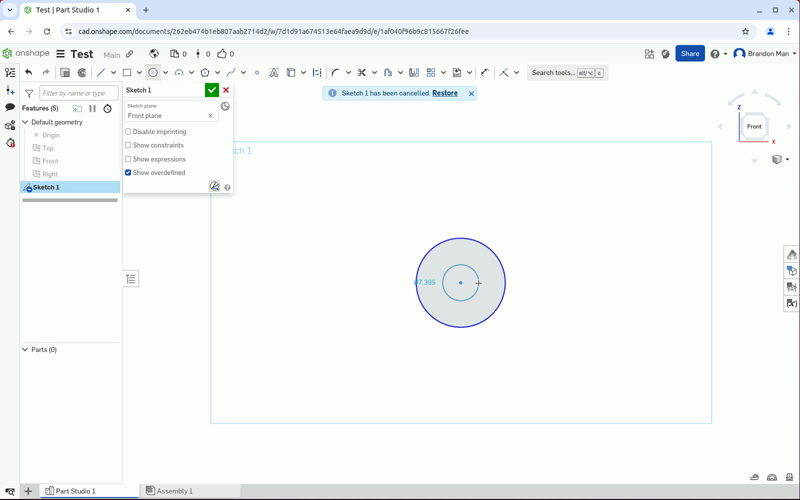
click(478, 282)
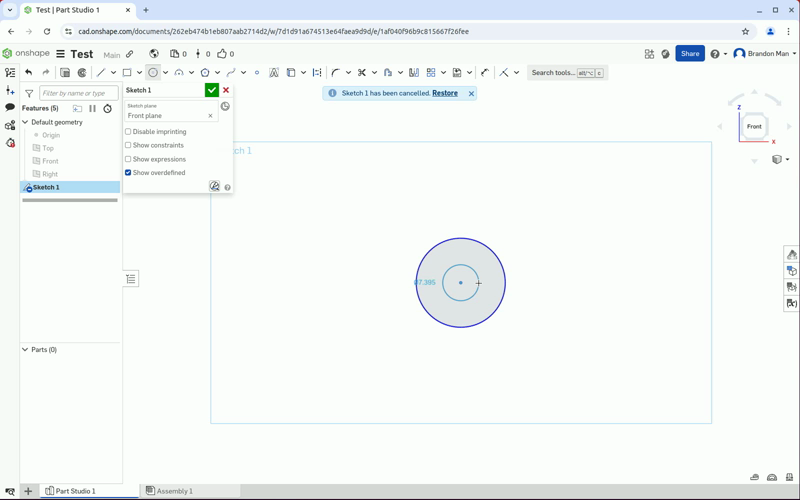
key(esc)
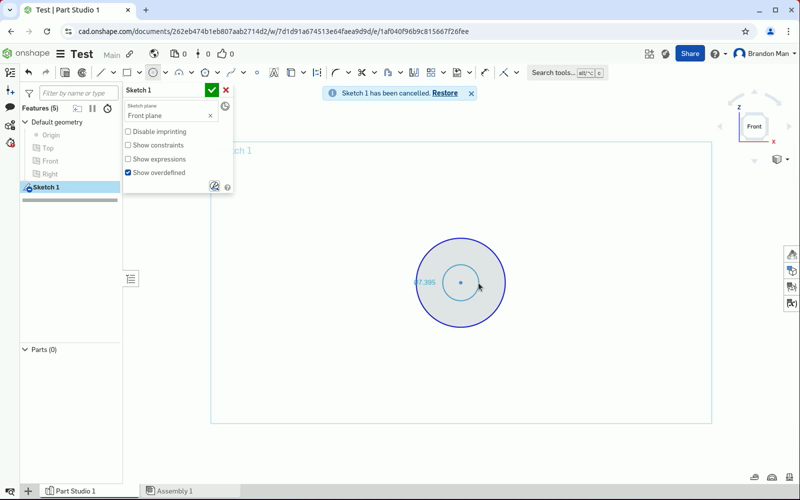
mouse_move(430, 282)
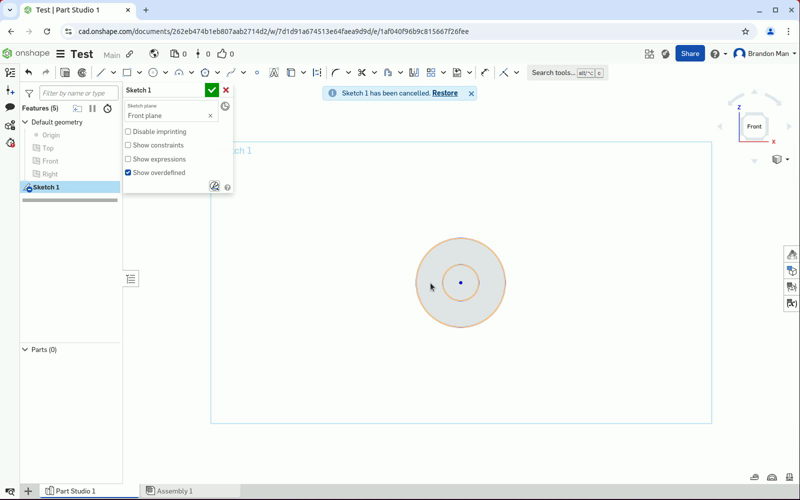
click(430, 282)
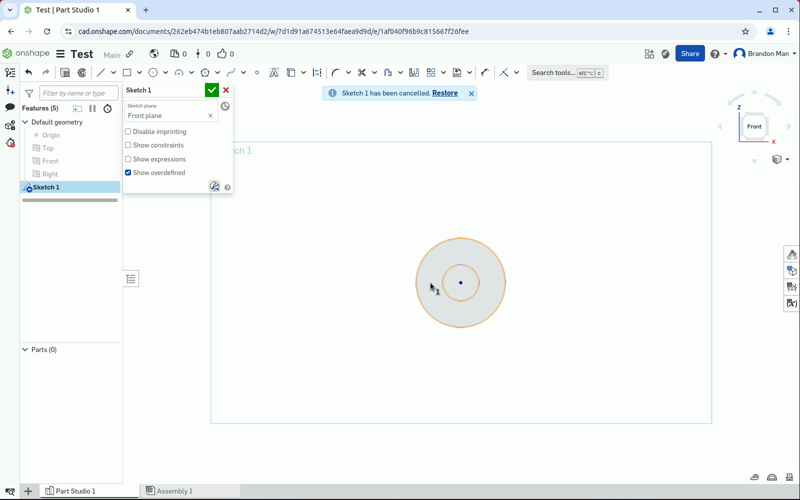
mouse_move(73, 352)
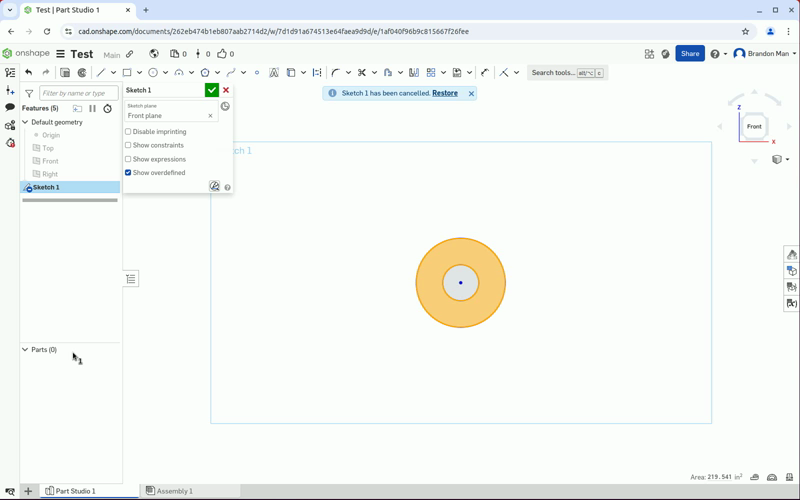
key(shift+y)
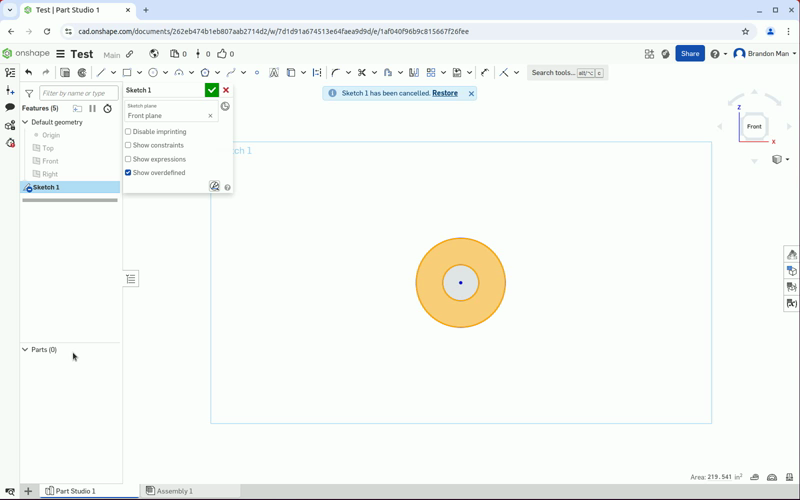
key(shift+e)
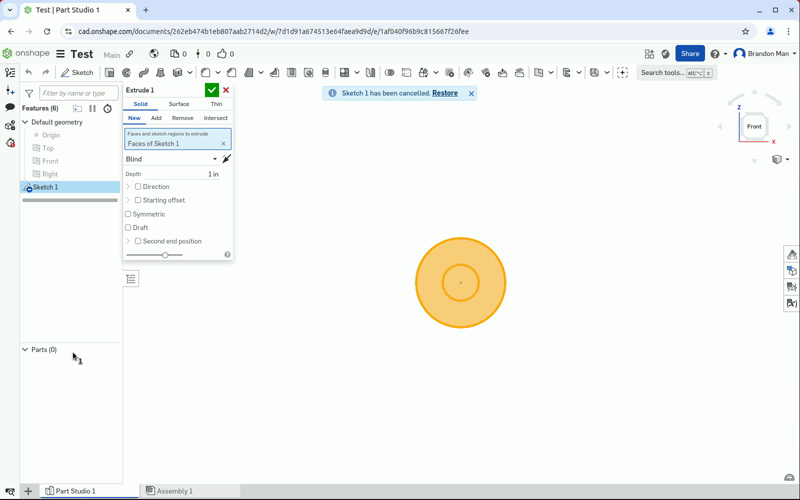
mouse_move(143, 106)
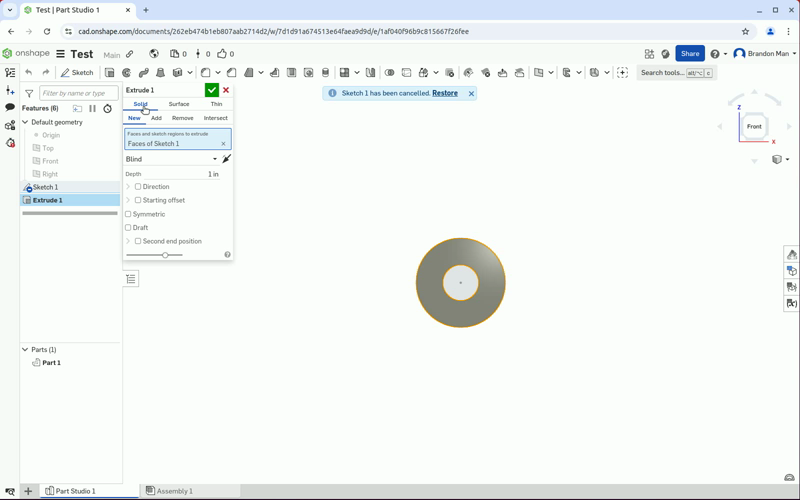
click(143, 106)
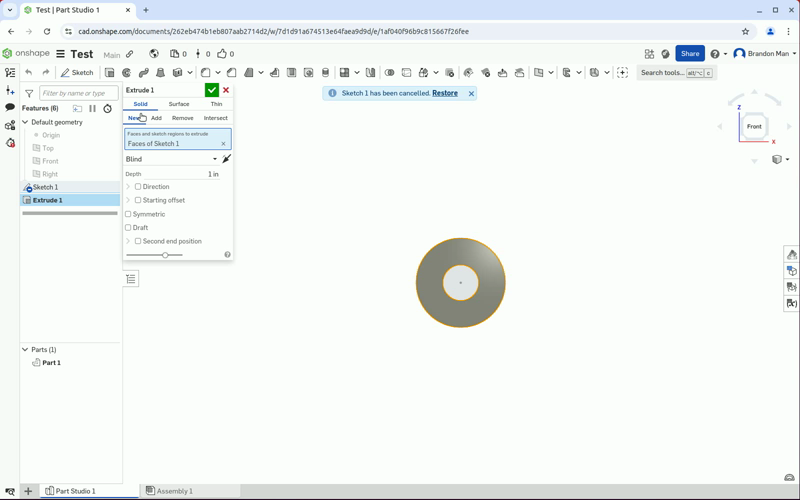
mouse_move(137, 120)
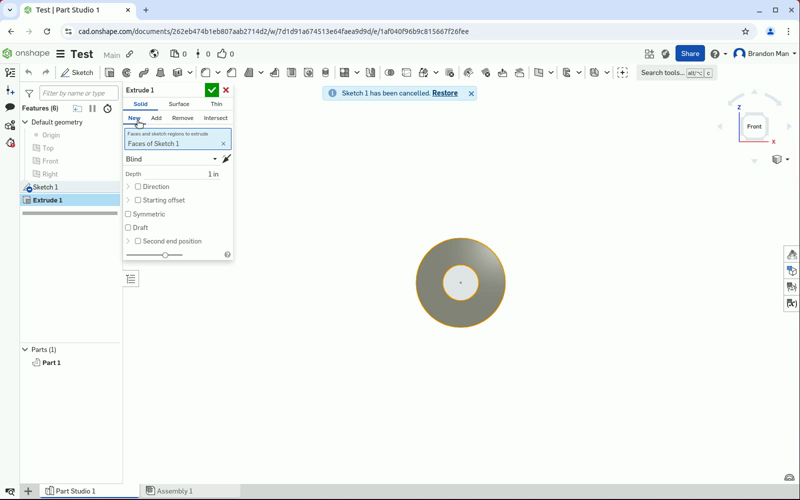
click(137, 120)
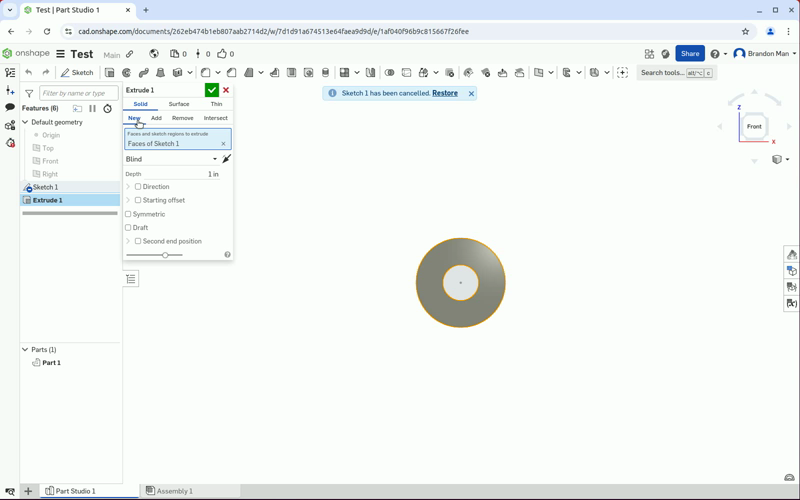
key(tab, 4)
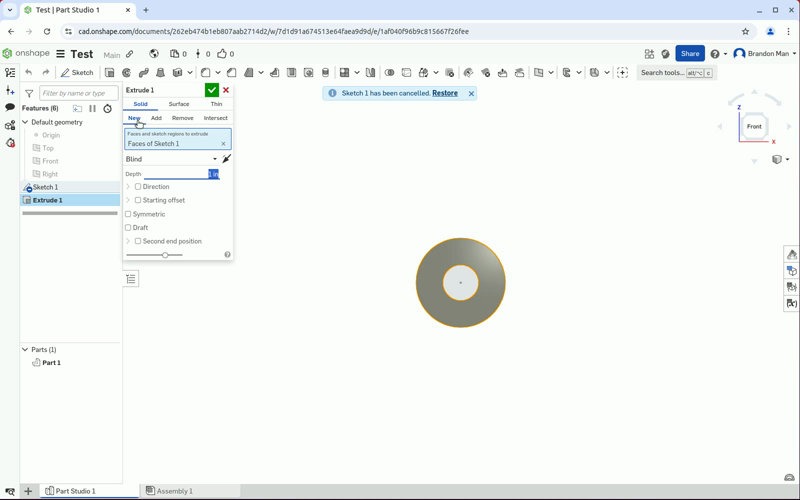
text(3.611)
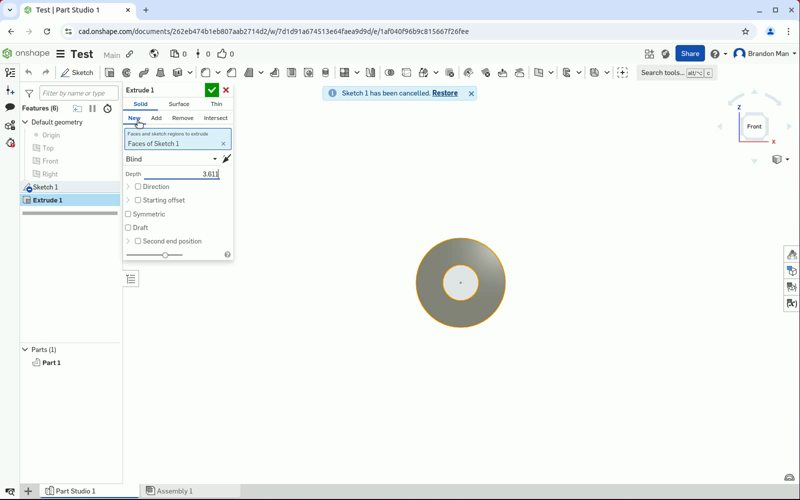
key(enter)
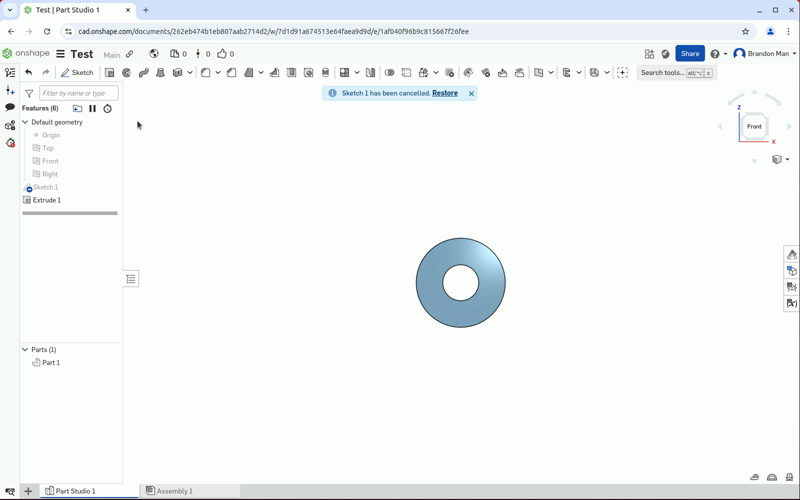
key(shift+h)
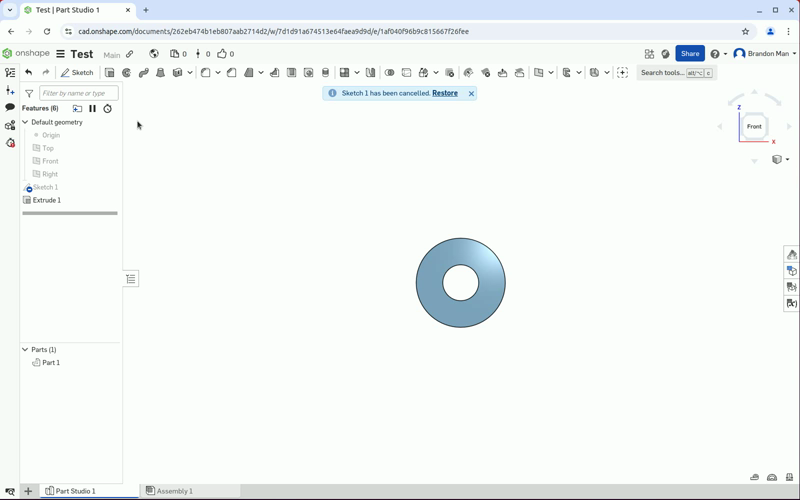
key(shift+h)
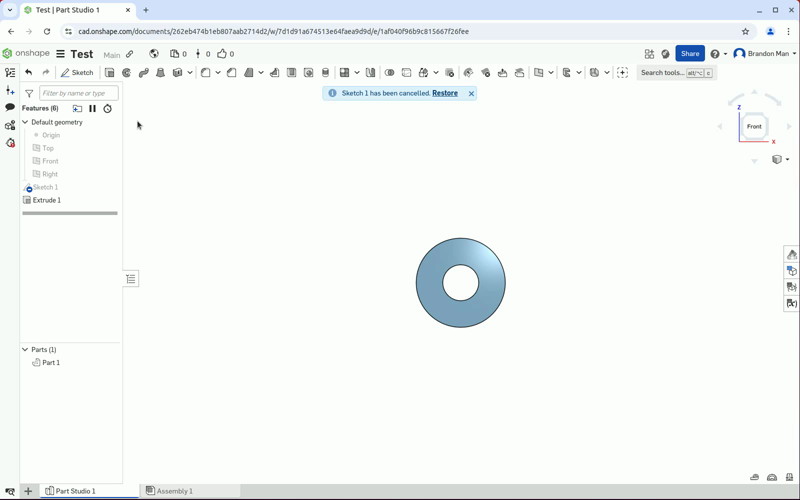
mouse_move(73, 189)
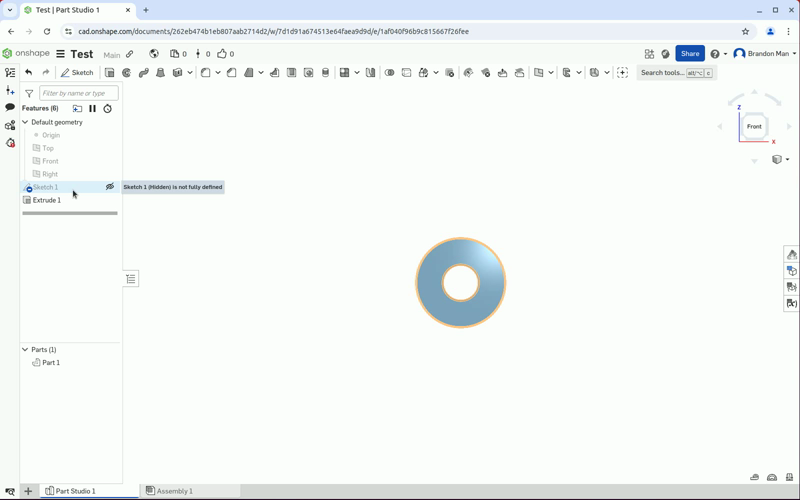
click(73, 189)
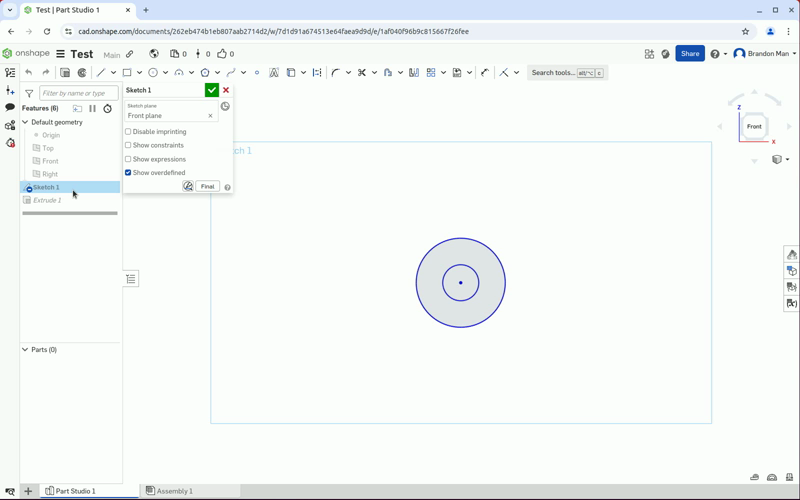
mouse_move(229, 92)
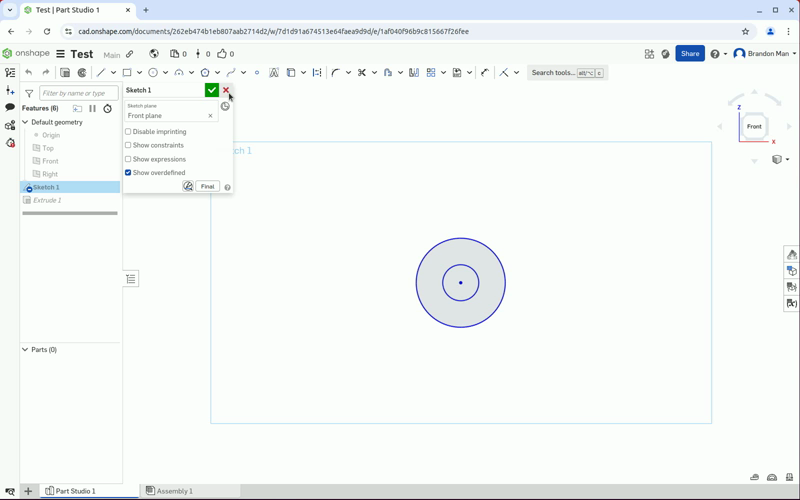
click(229, 92)
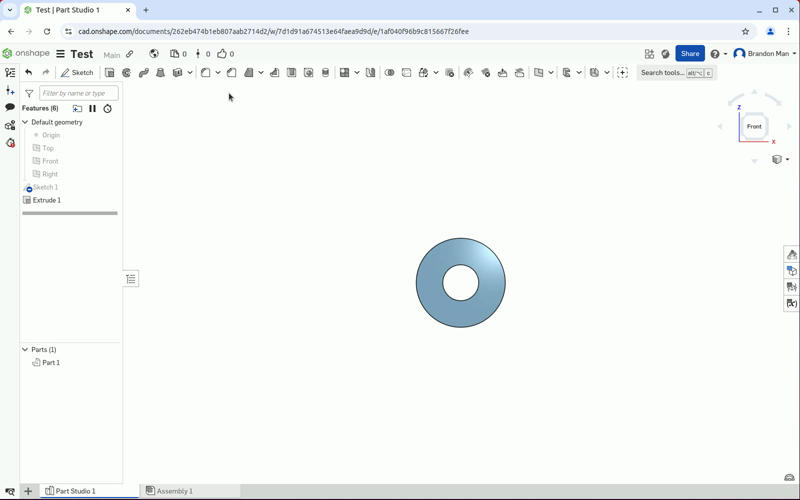
mouse_move(541, 75)
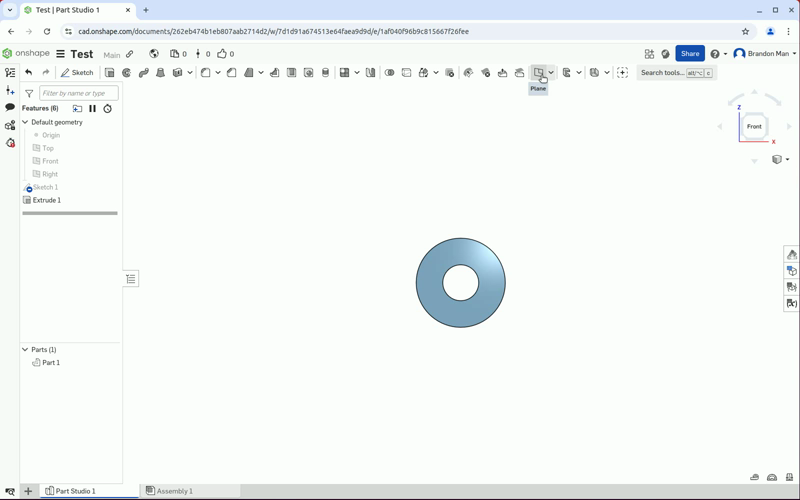
click(541, 75)
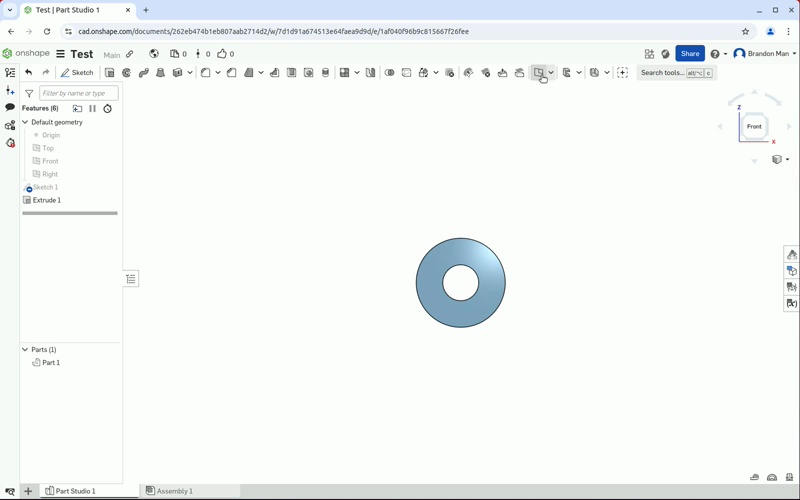
mouse_move(73, 163)
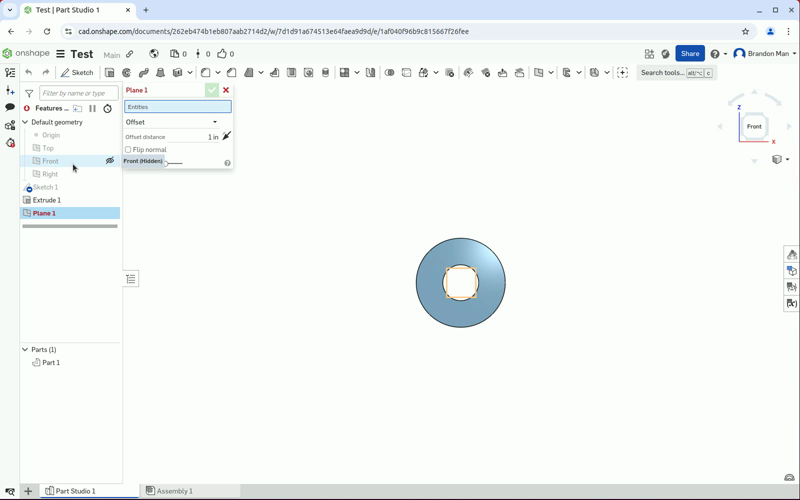
click(73, 163)
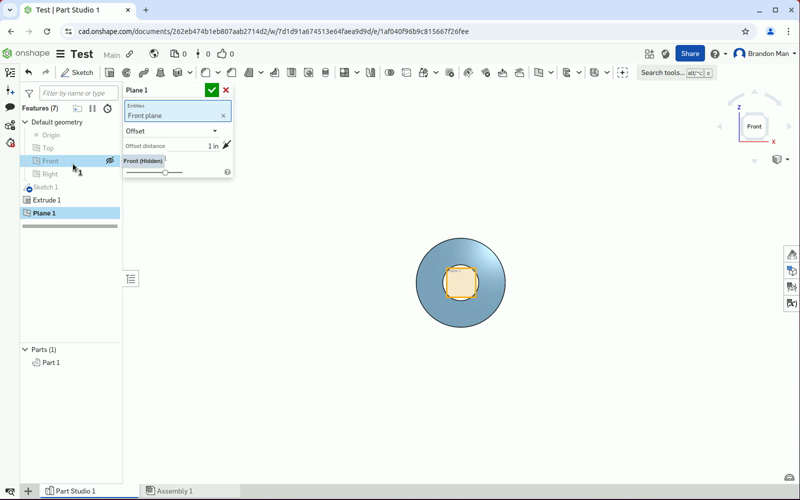
key(tab, 2)
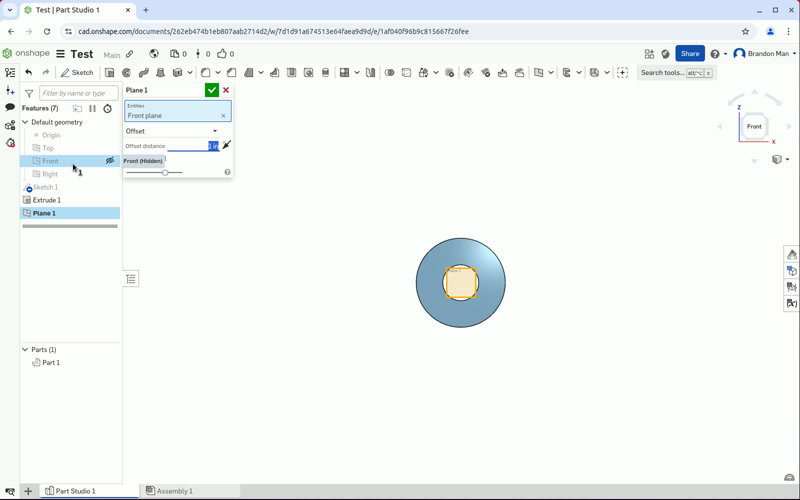
text(3.605)
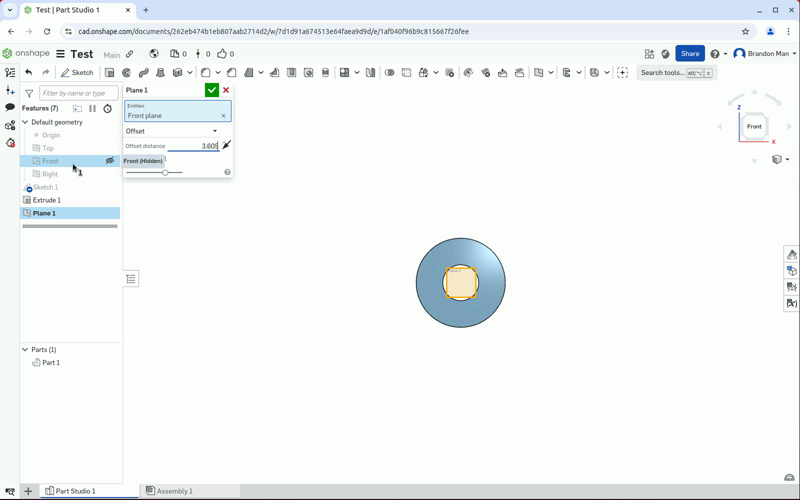
key(enter, 2)
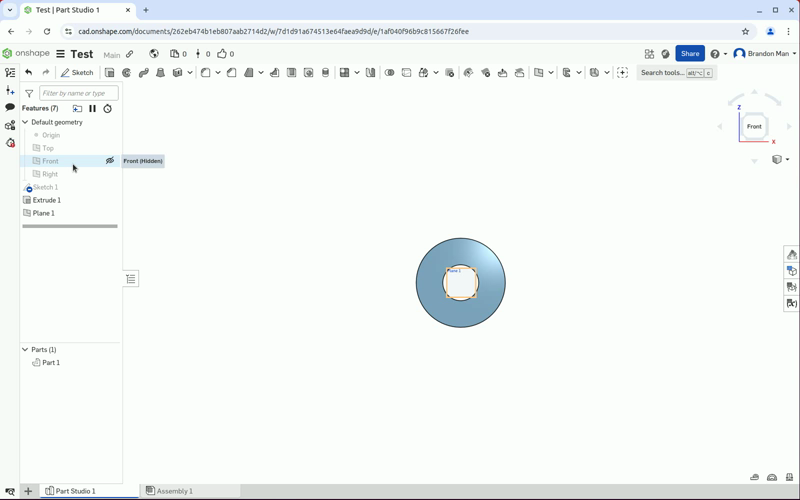
key(shift+s)
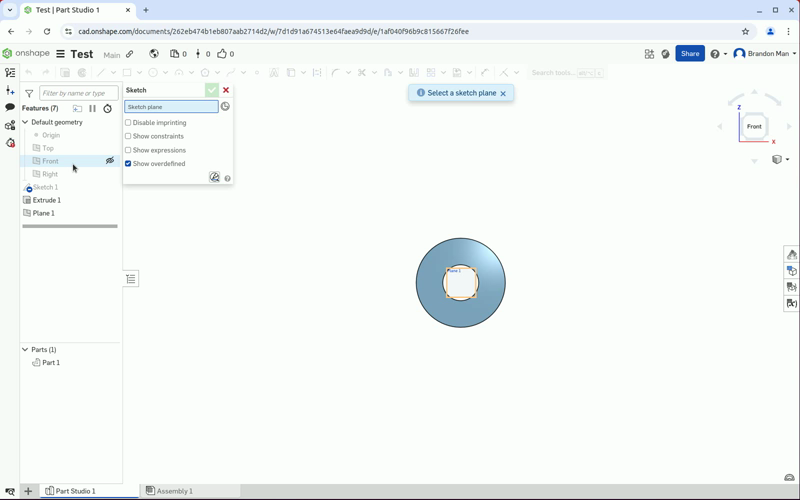
mouse_move(73, 215)
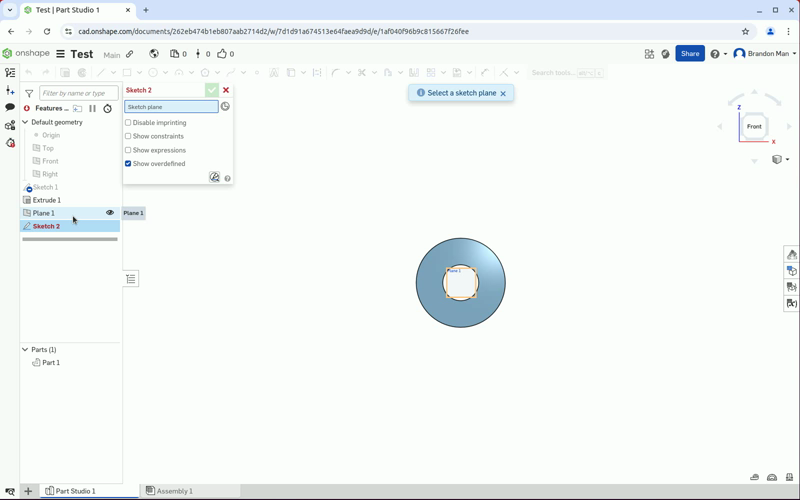
click(73, 215)
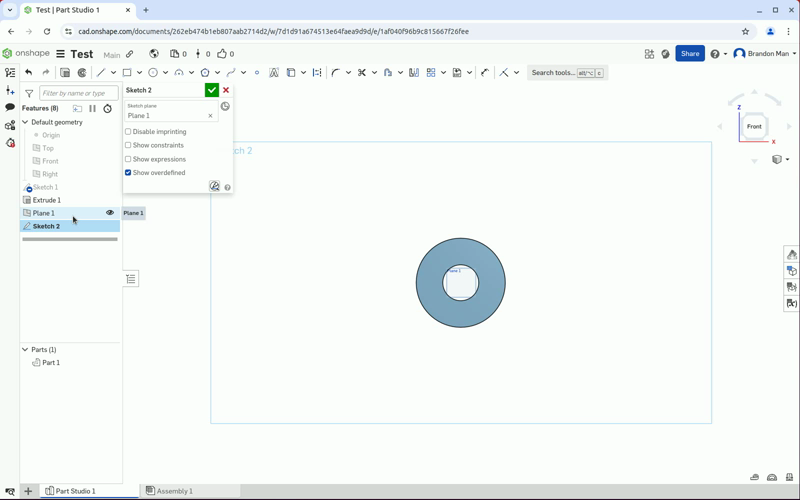
mouse_move(73, 352)
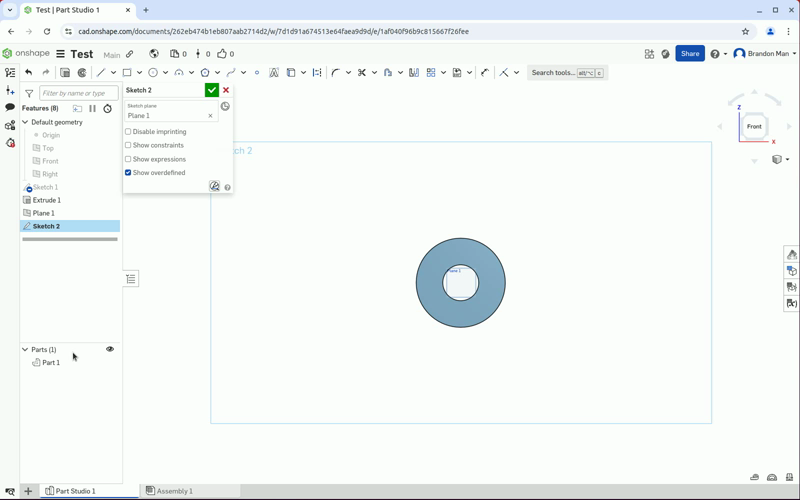
key(y)
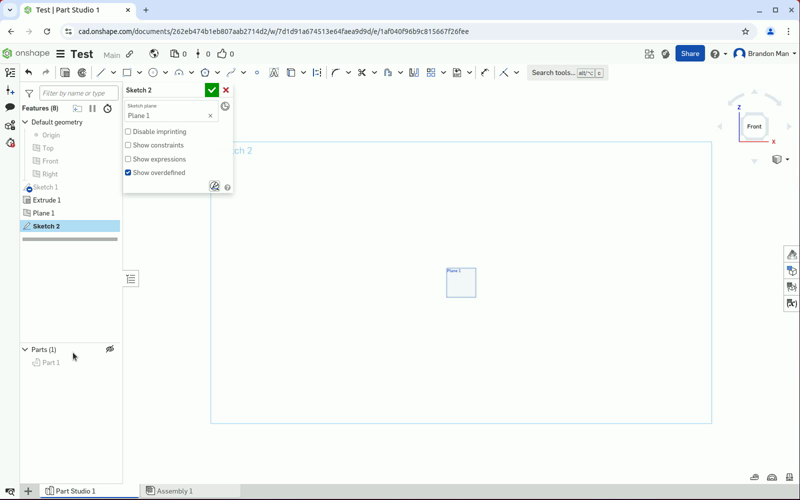
key(c)
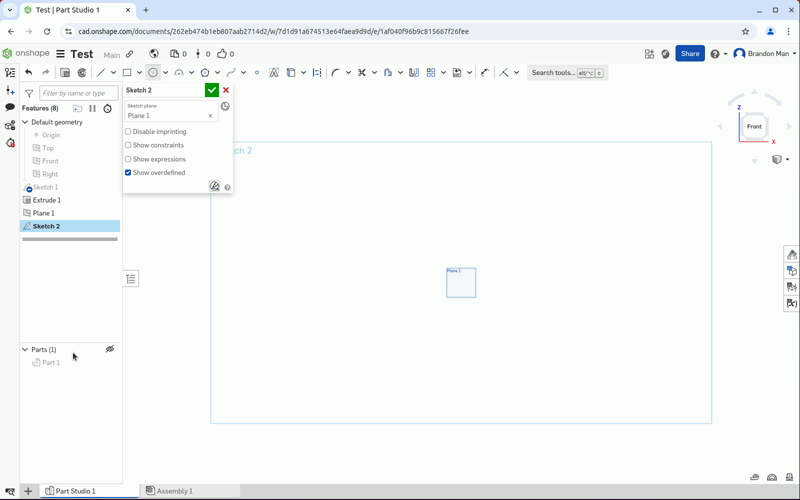
key_down(shift)
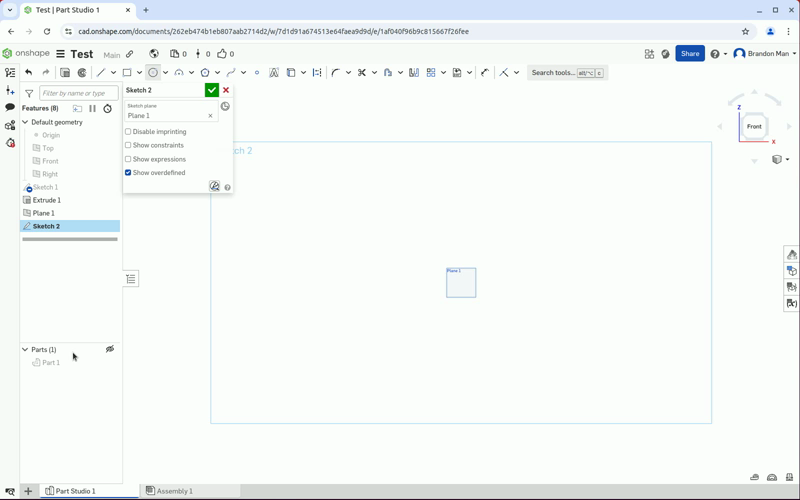
mouse_move(460, 282)
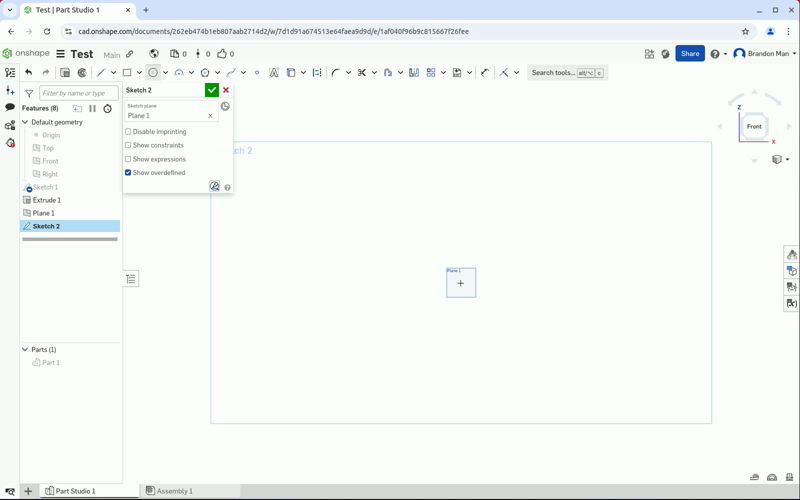
click(460, 282)
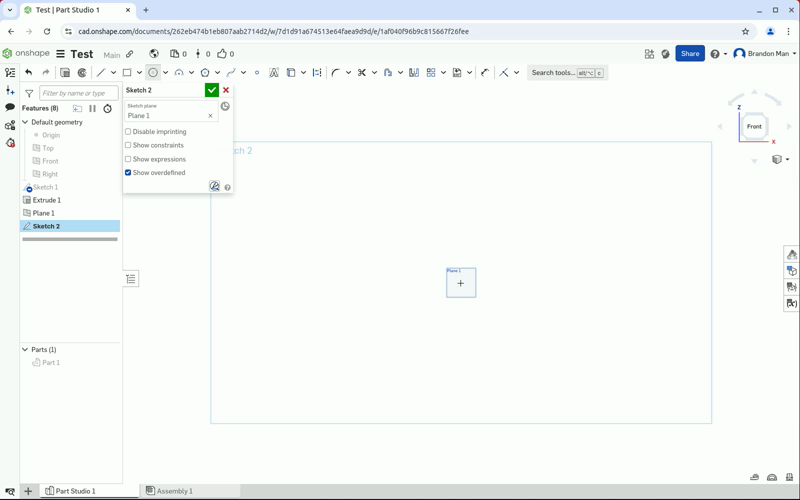
key_up(shift)
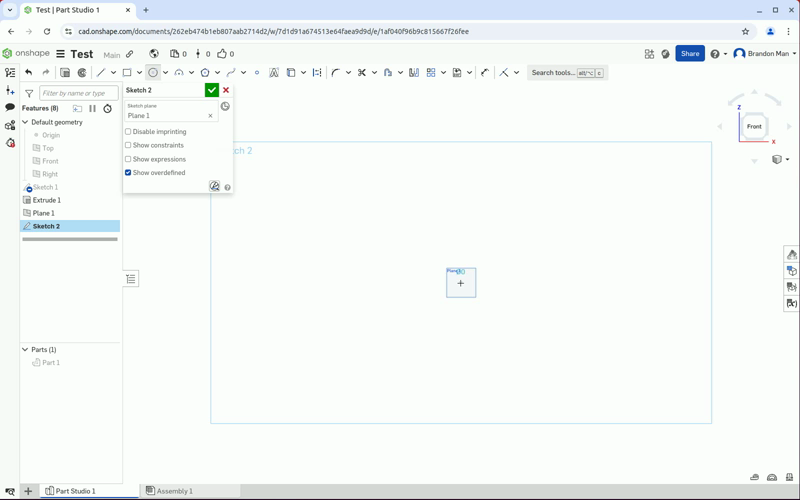
mouse_move(492, 282)
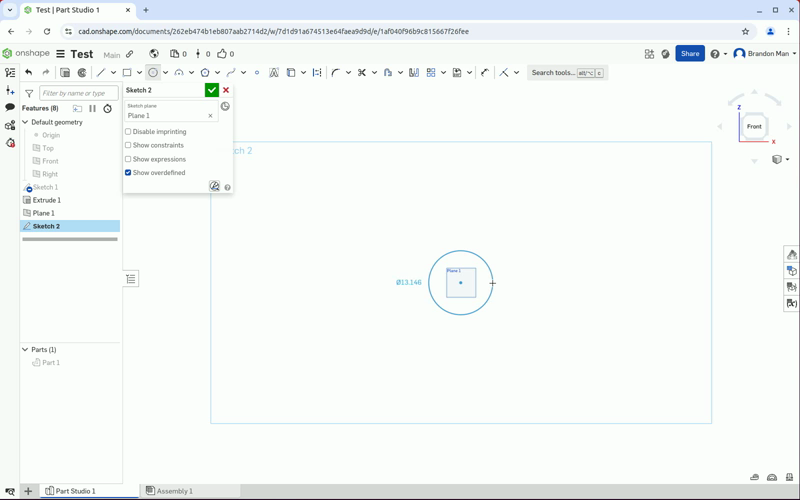
click(492, 282)
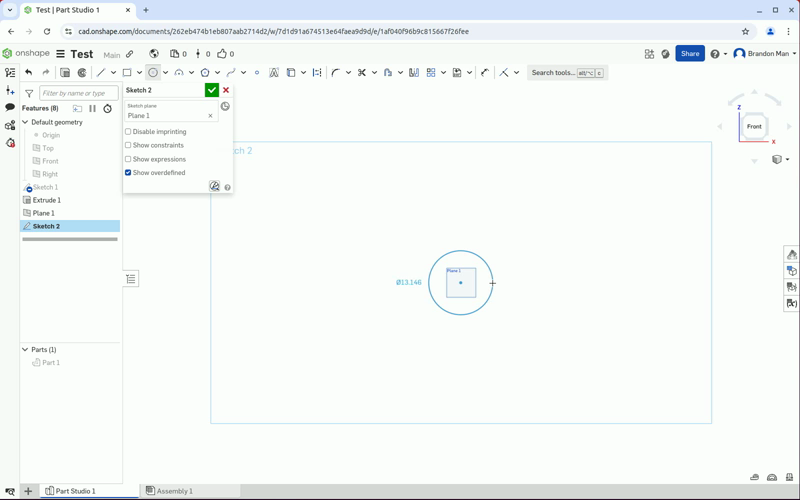
key(esc)
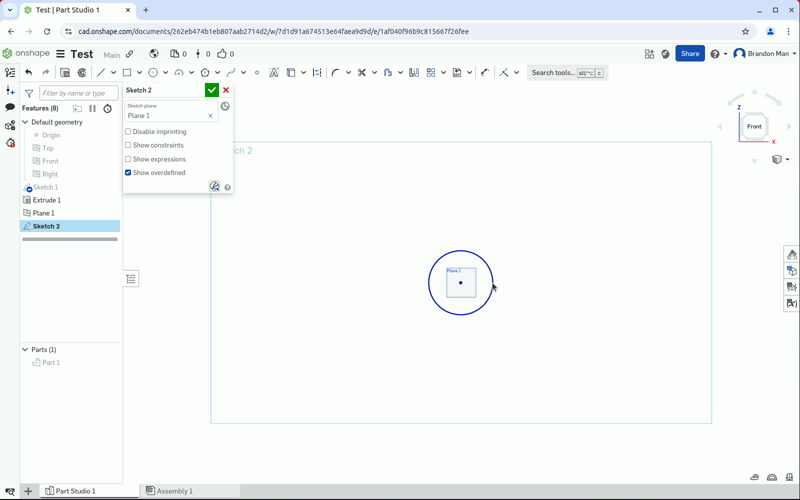
key(c)
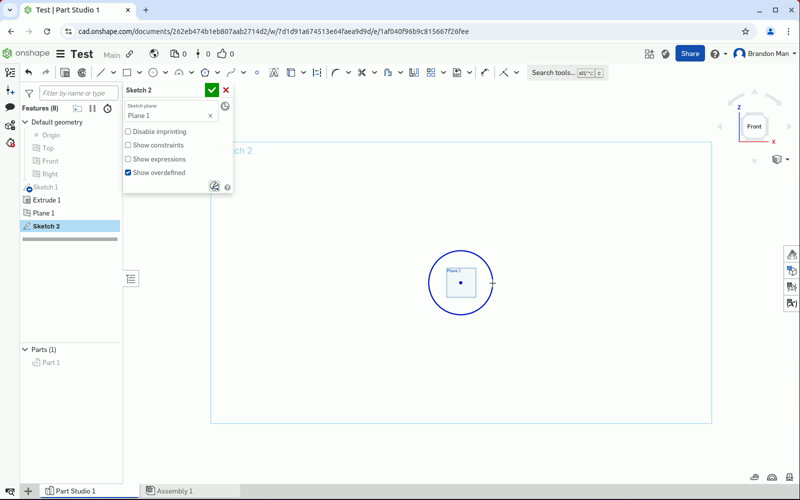
key_down(shift)
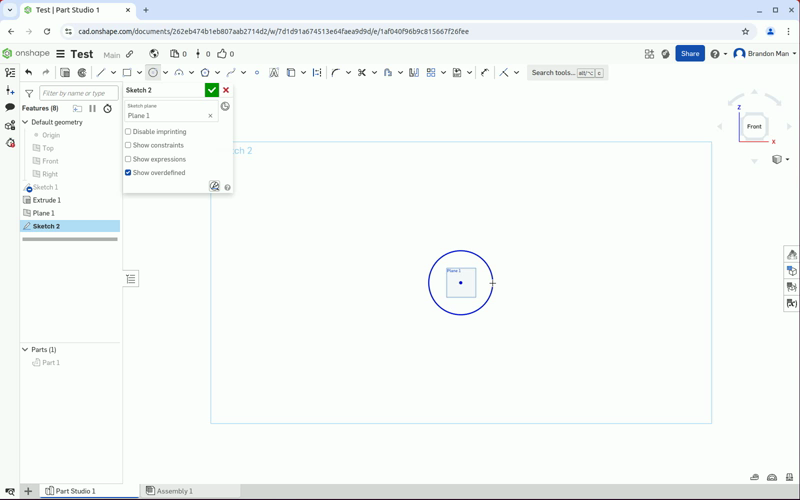
mouse_move(460, 282)
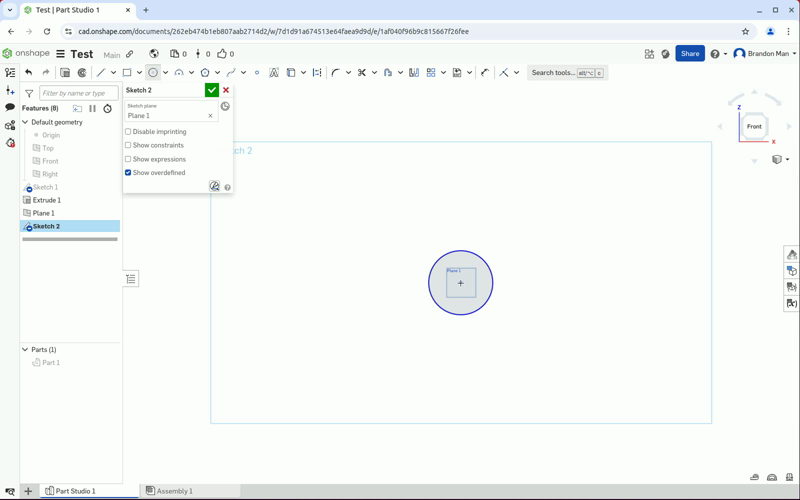
click(460, 282)
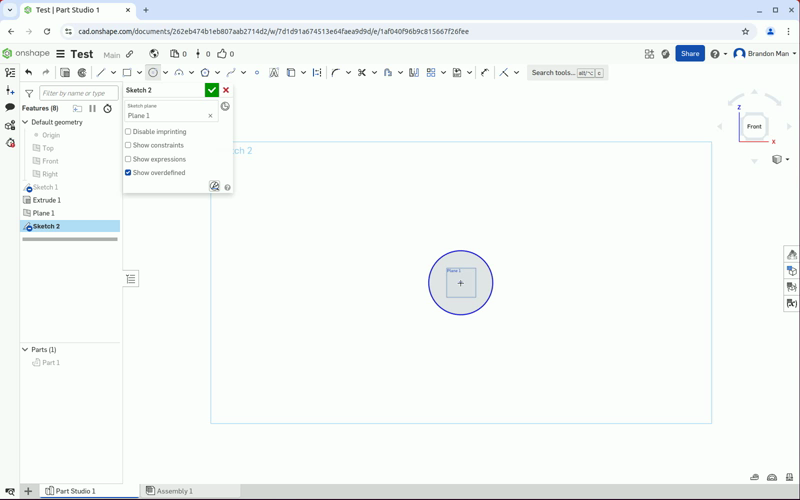
key_up(shift)
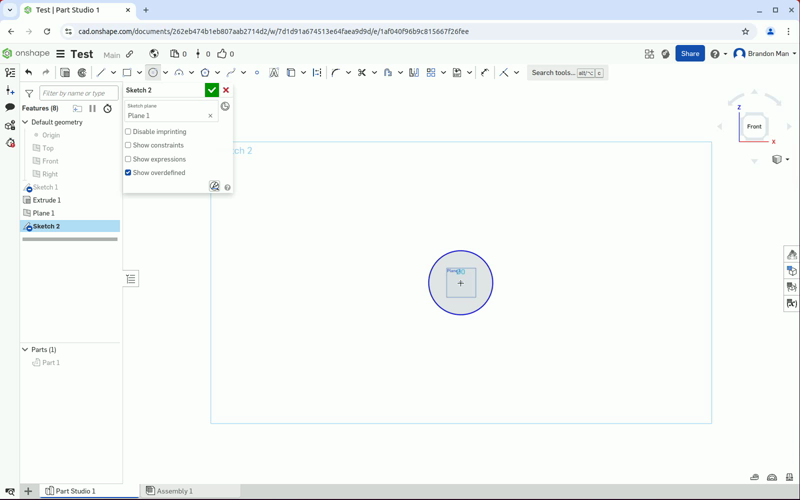
mouse_move(478, 282)
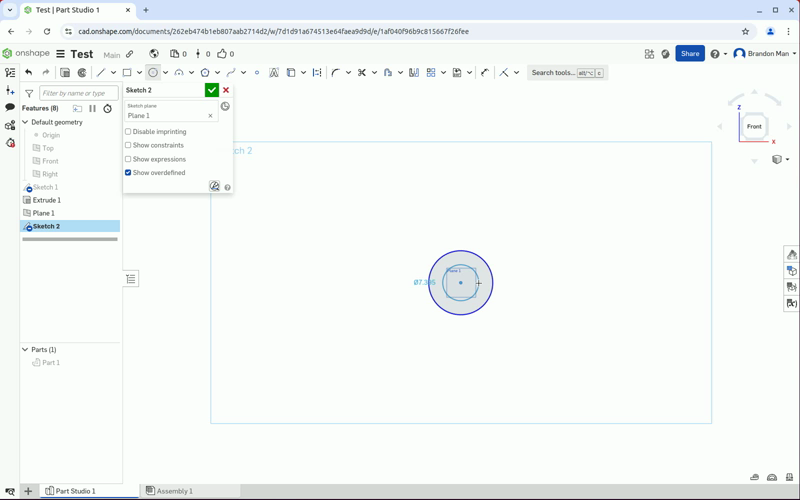
click(478, 282)
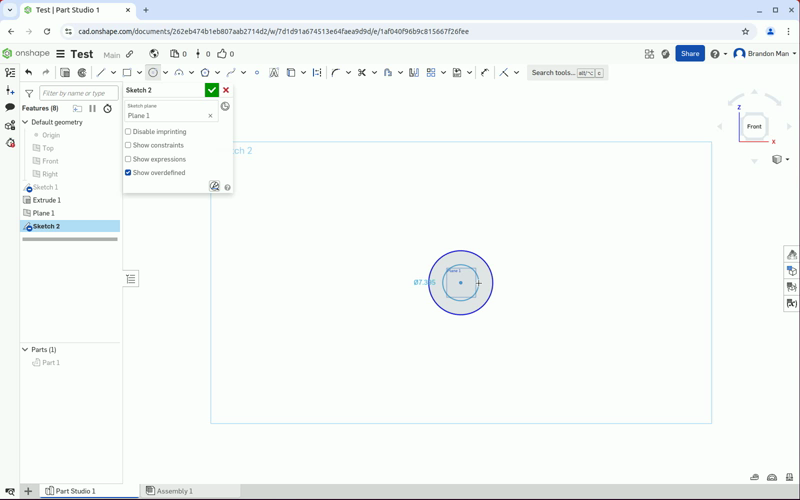
key(esc)
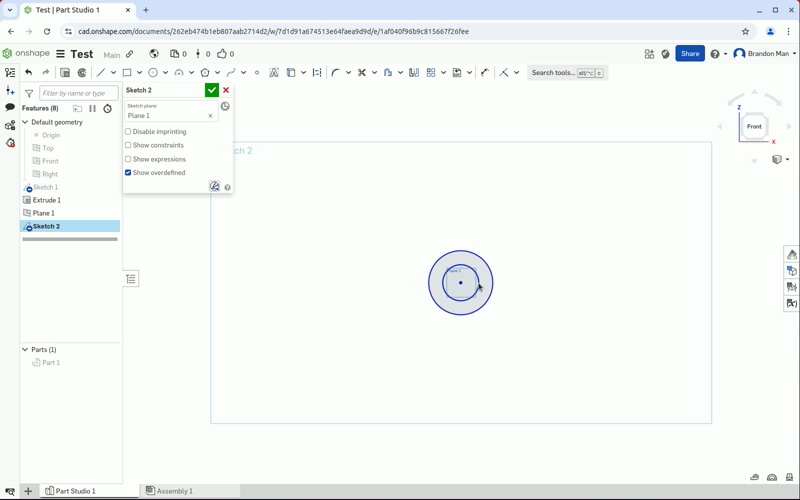
mouse_move(485, 288)
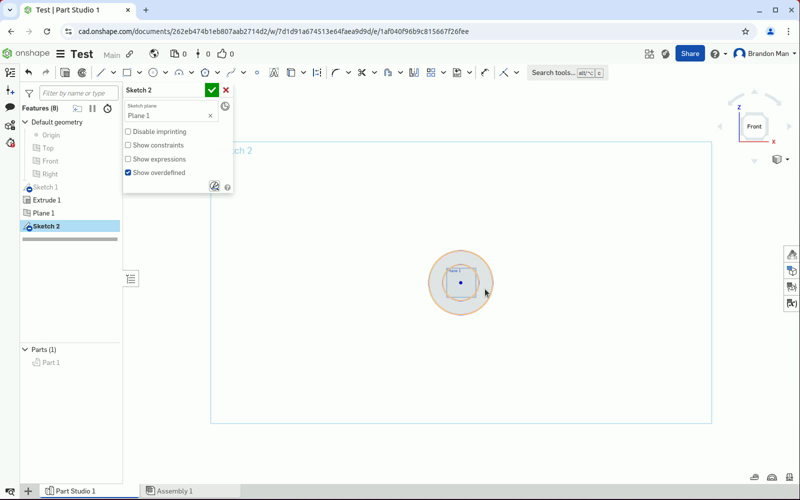
click(485, 288)
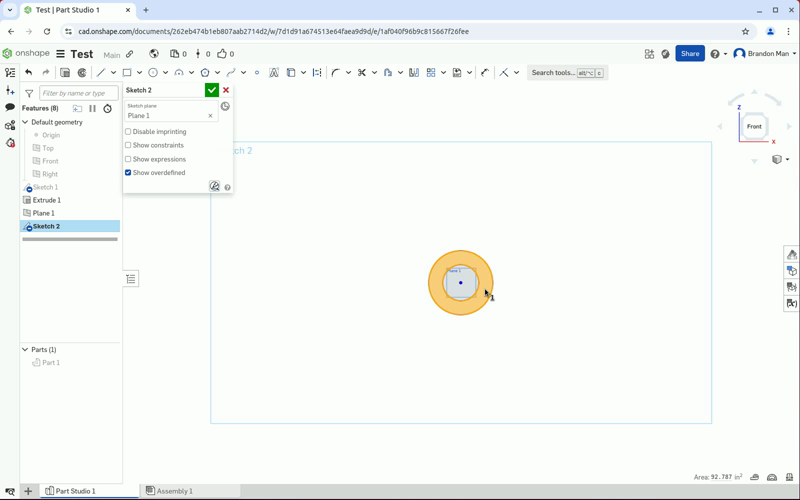
mouse_move(73, 352)
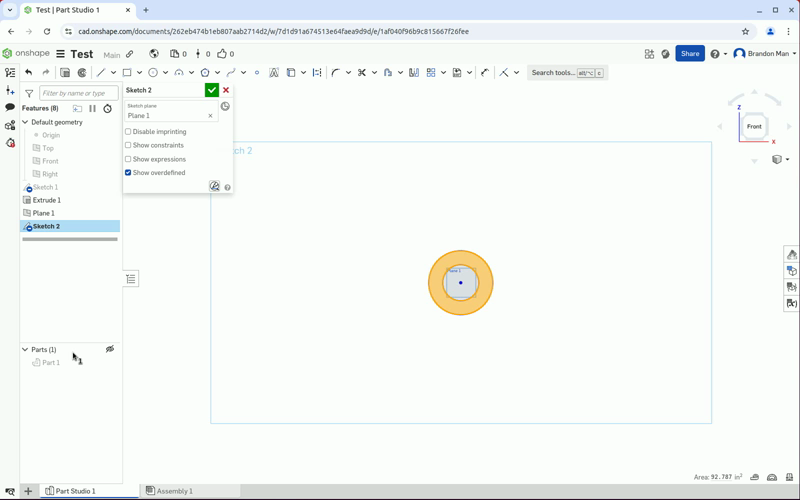
key(shift+y)
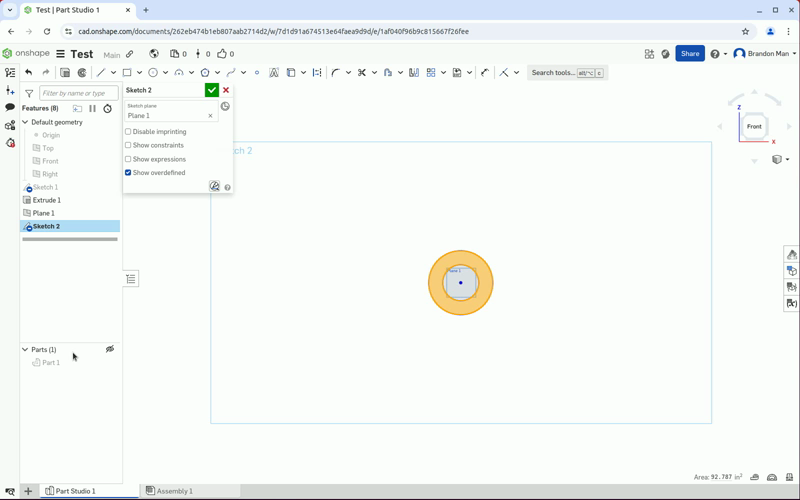
key(shift+e)
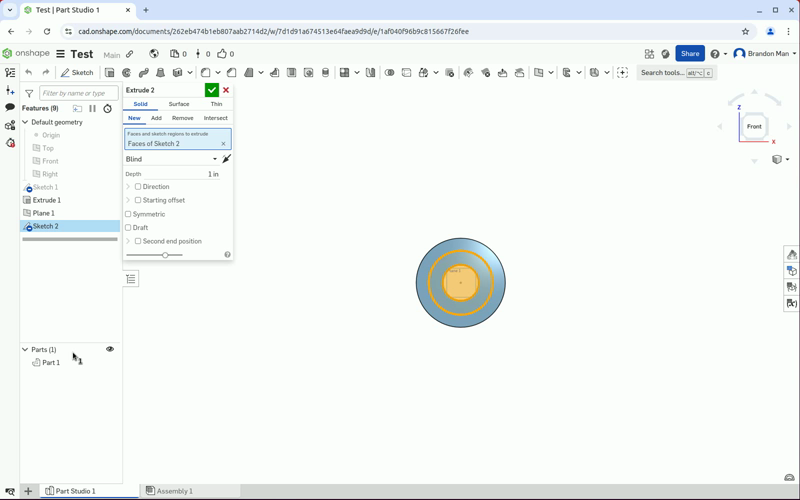
mouse_move(143, 106)
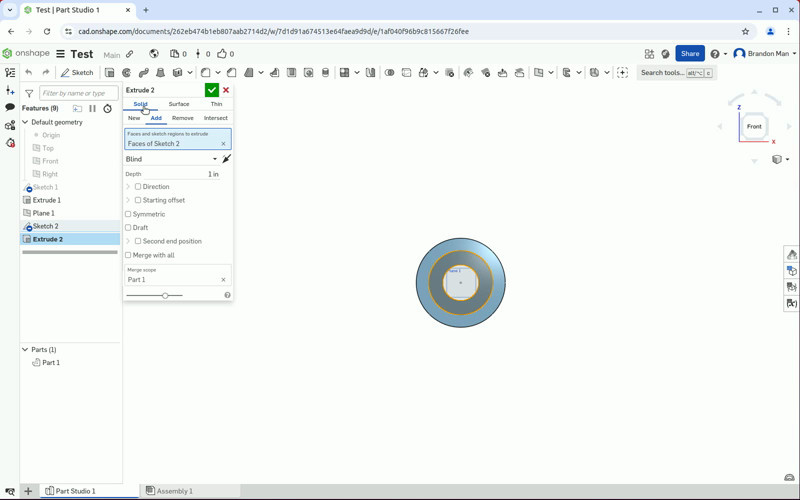
click(143, 106)
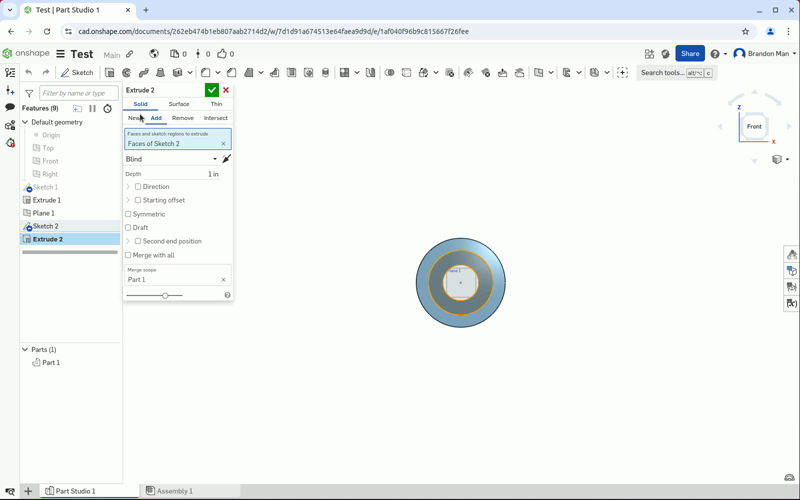
mouse_move(137, 120)
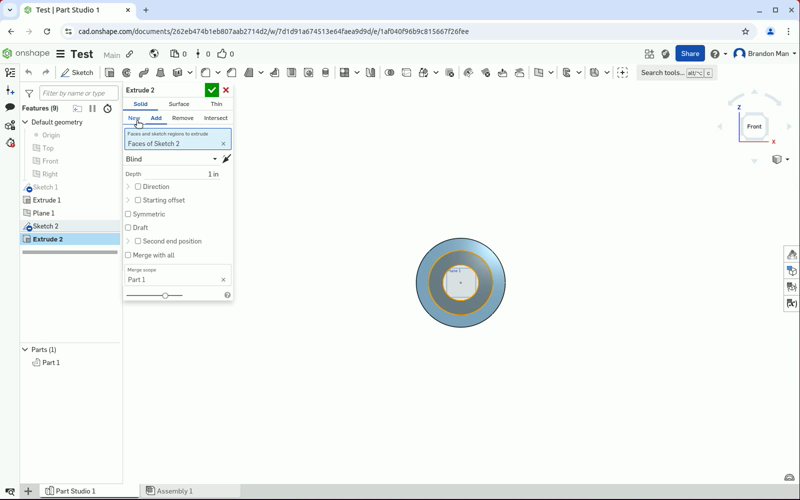
click(137, 120)
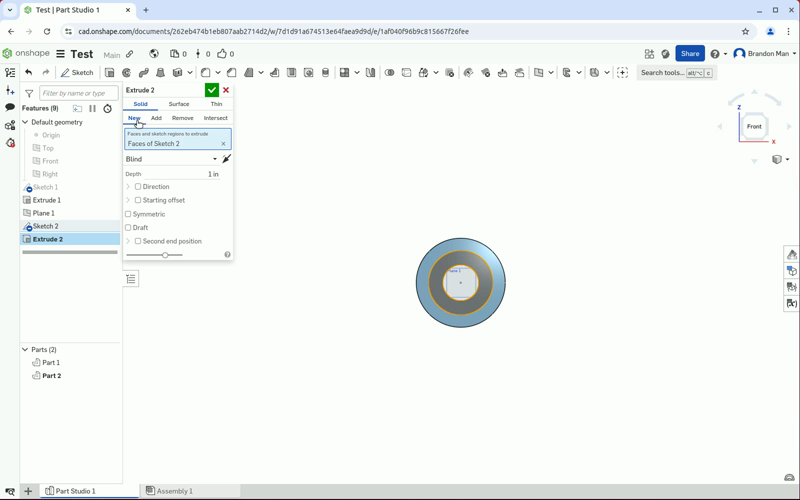
key(tab, 4)
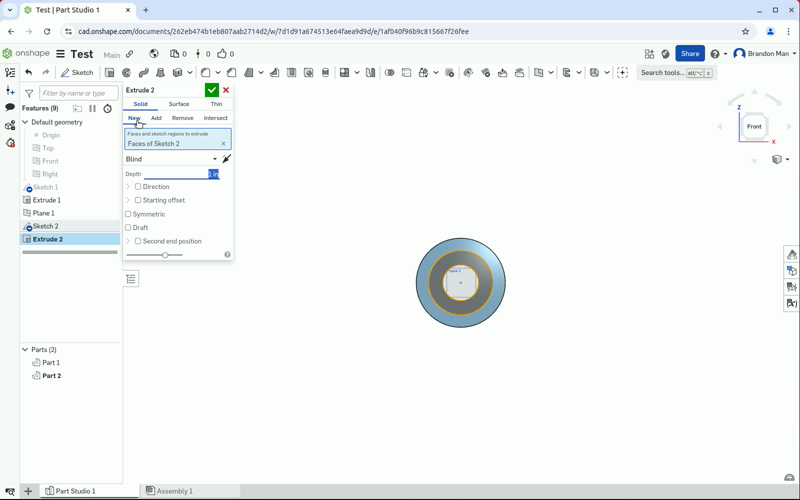
text(1.204)
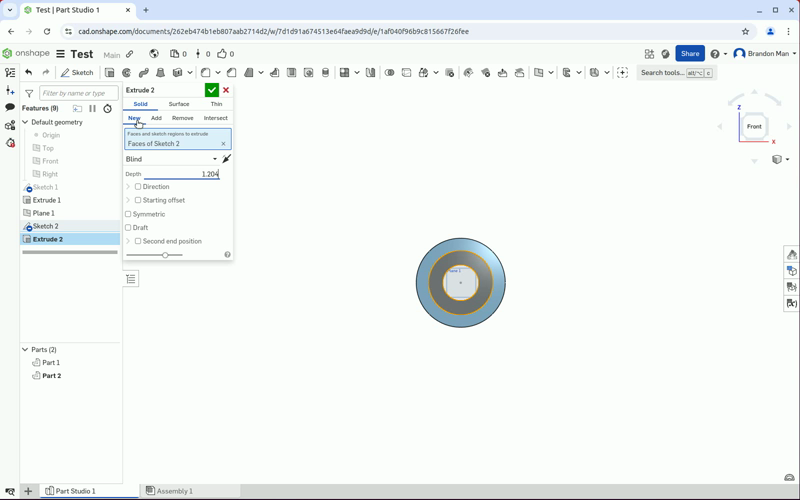
key(enter)
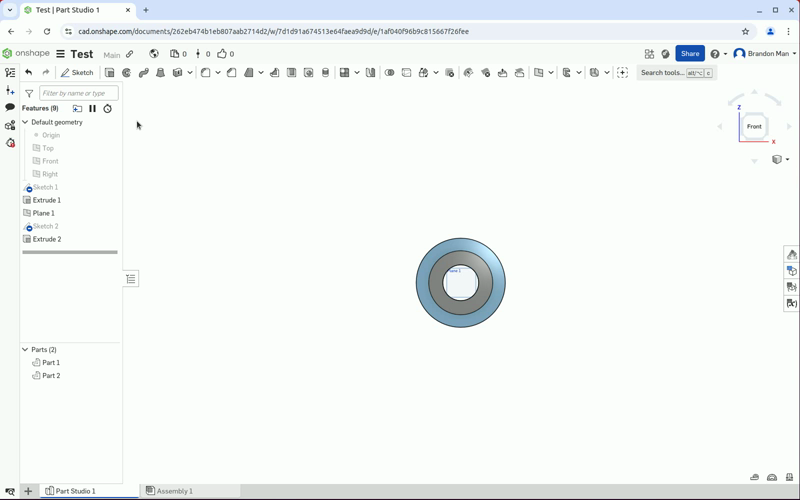
key(shift+h)
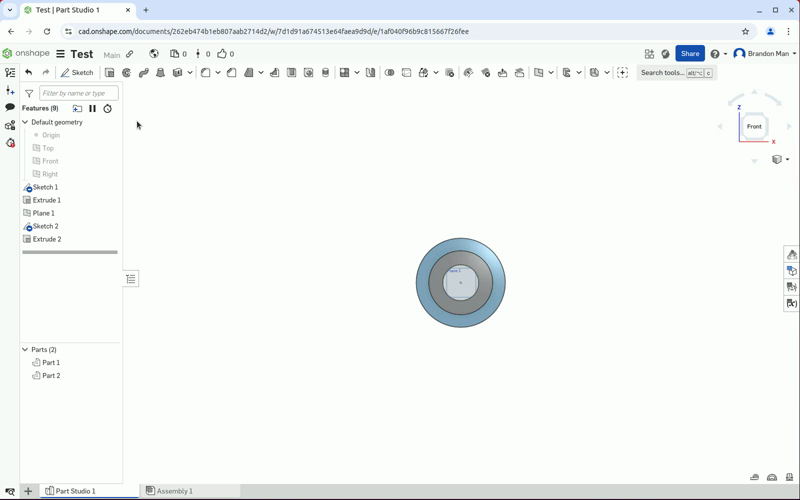
key(shift+h)
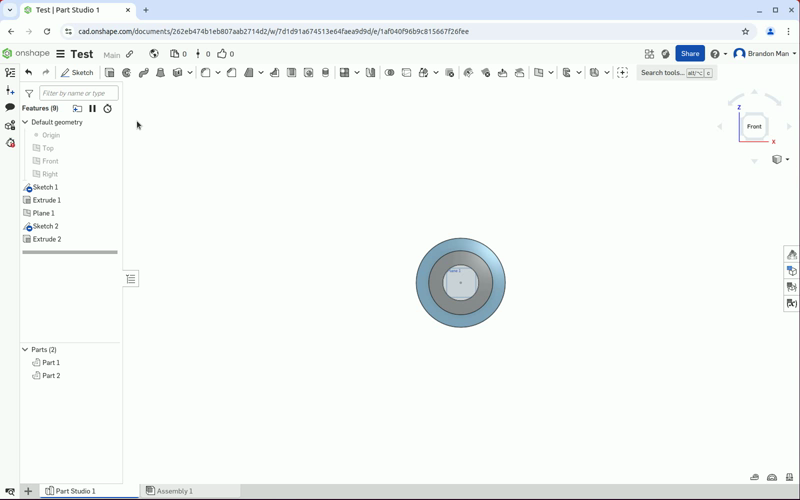
key(shift+7)
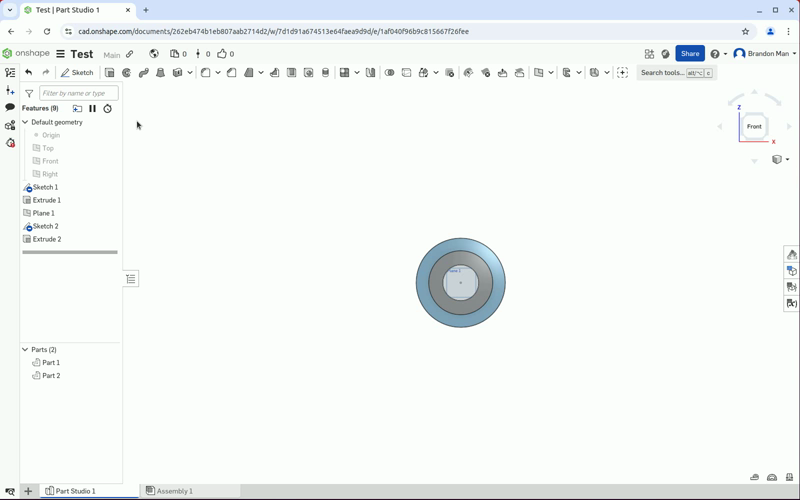
key(left, 2)
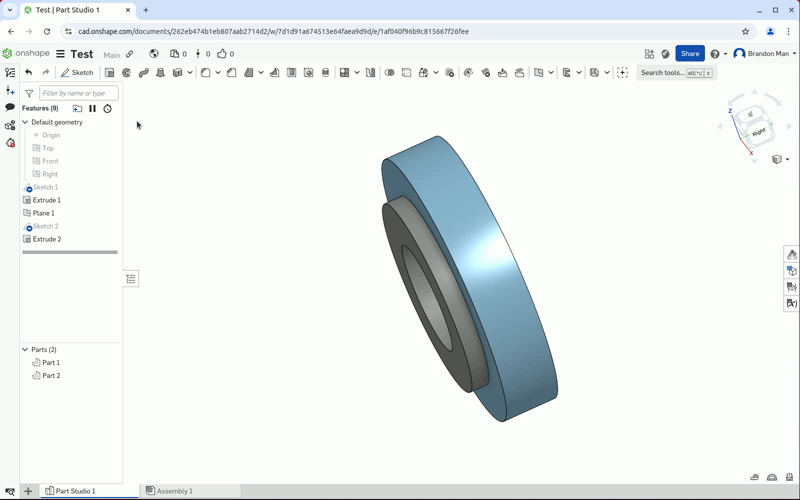
key(down, 2)
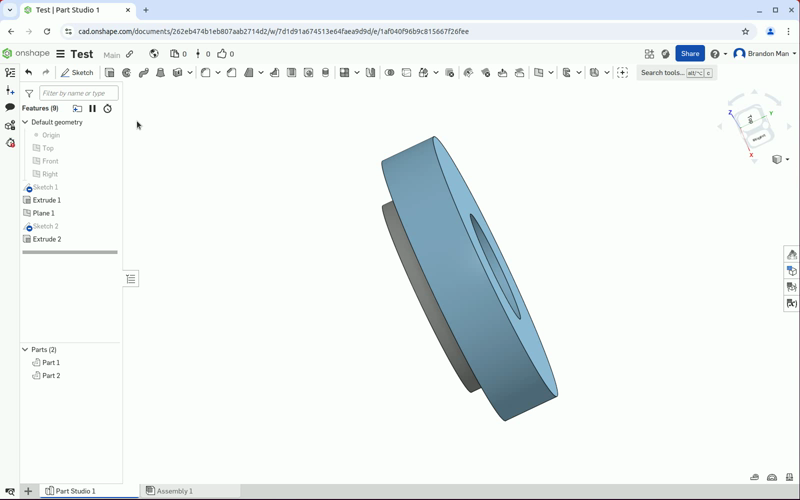
key(up, 2)
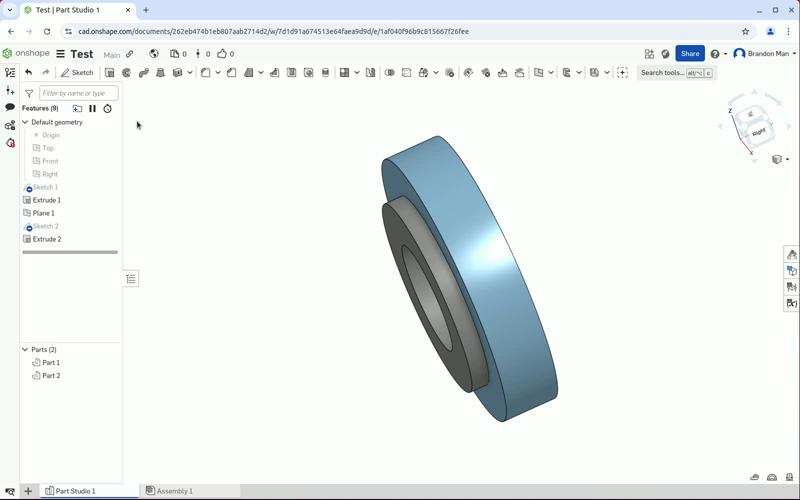
key(right, 2)
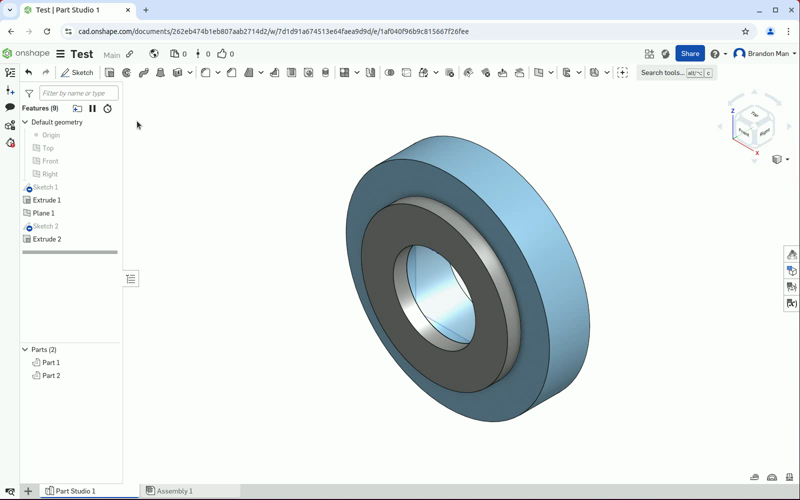
mouse_move(73, 189)
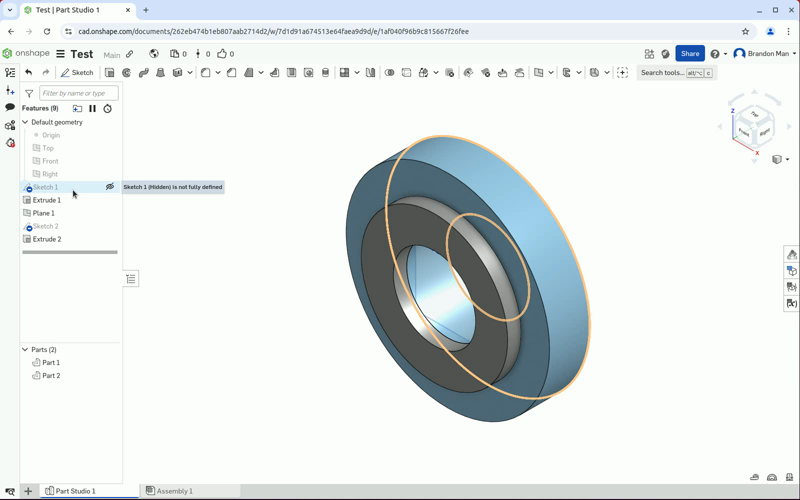
click(73, 189)